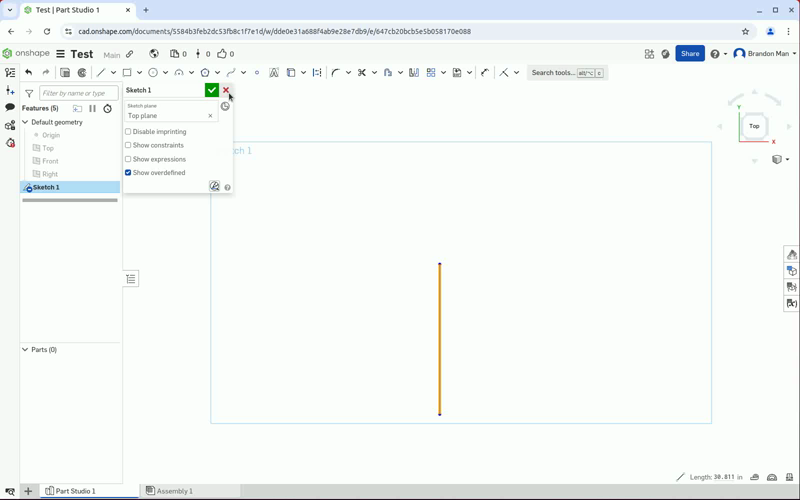
key(shift+h)
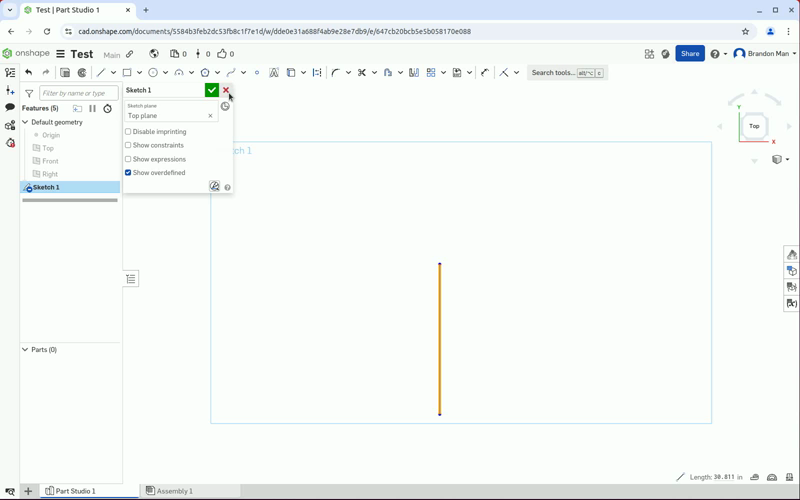
key(shift+s)
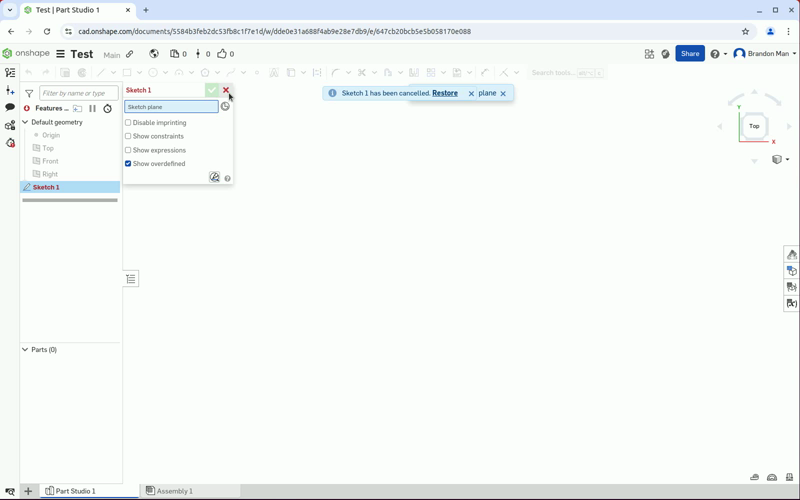
mouse_move(73, 150)
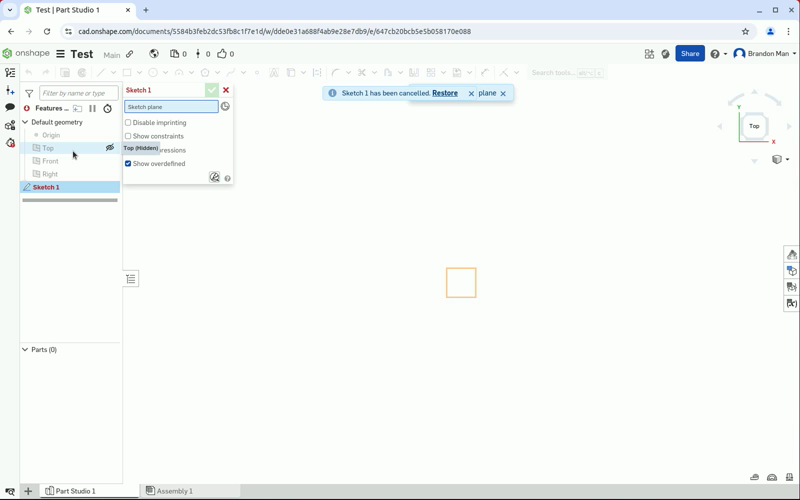
click(73, 150)
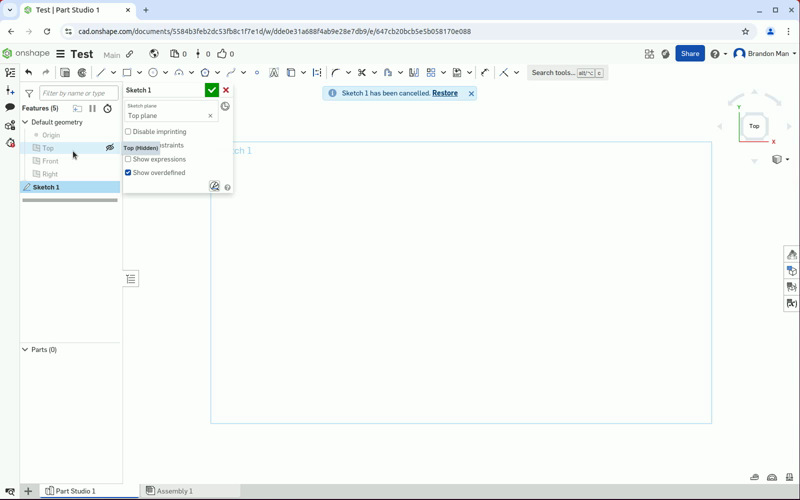
mouse_move(73, 352)
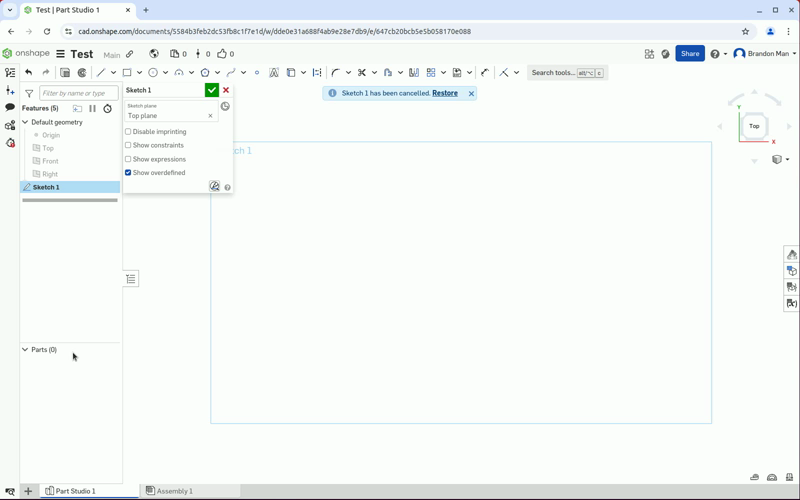
key(y)
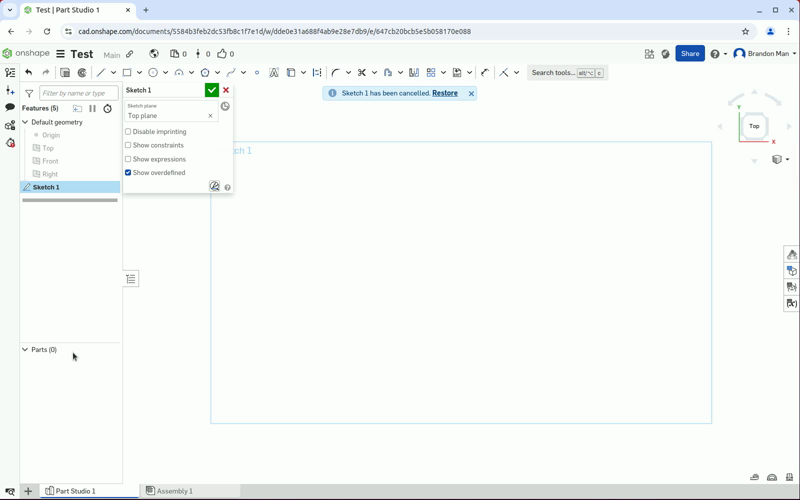
key(l)
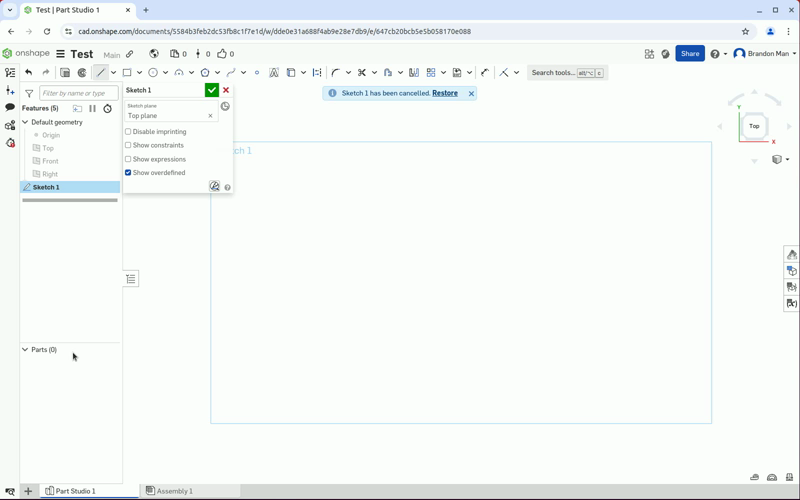
key_down(shift)
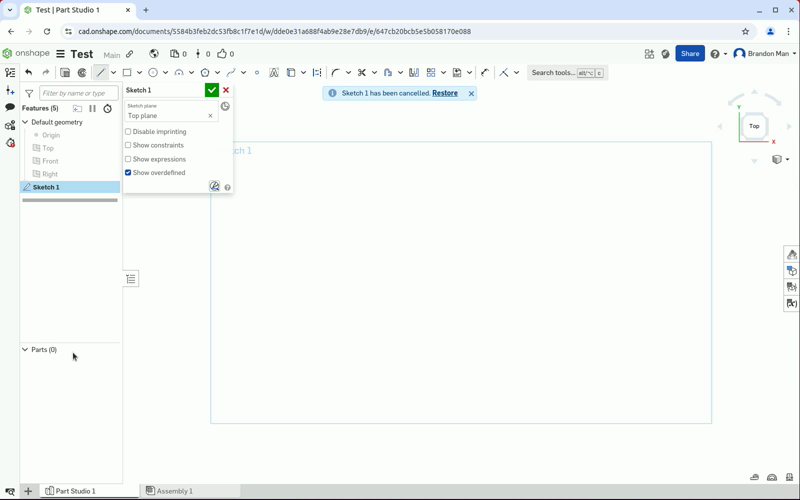
mouse_move(370, 351)
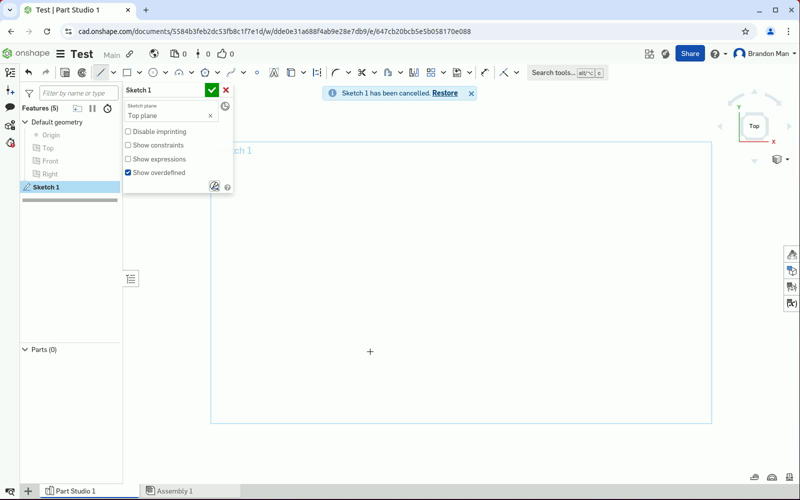
click(370, 351)
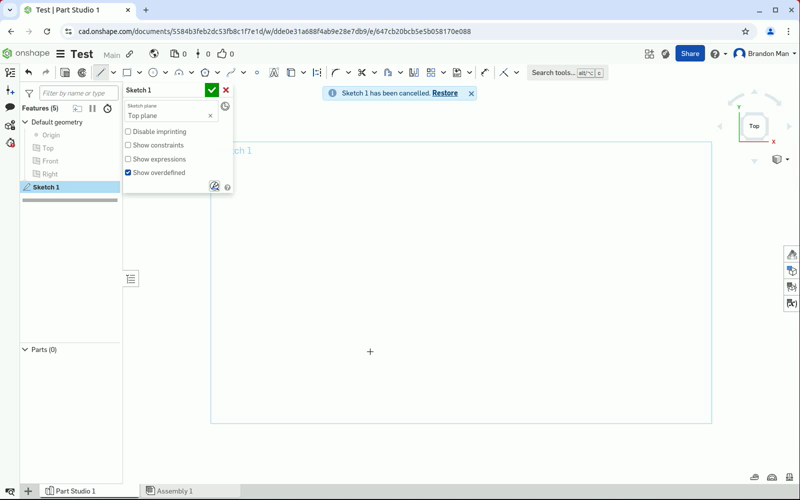
key_up(shift)
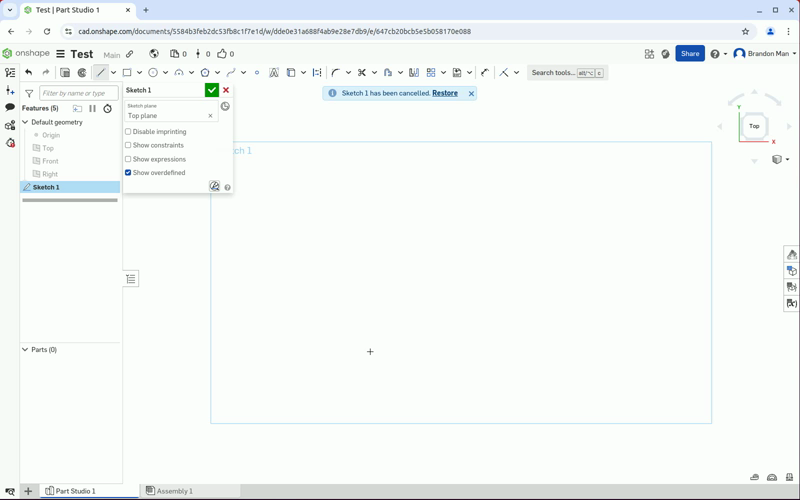
key_down(shift)
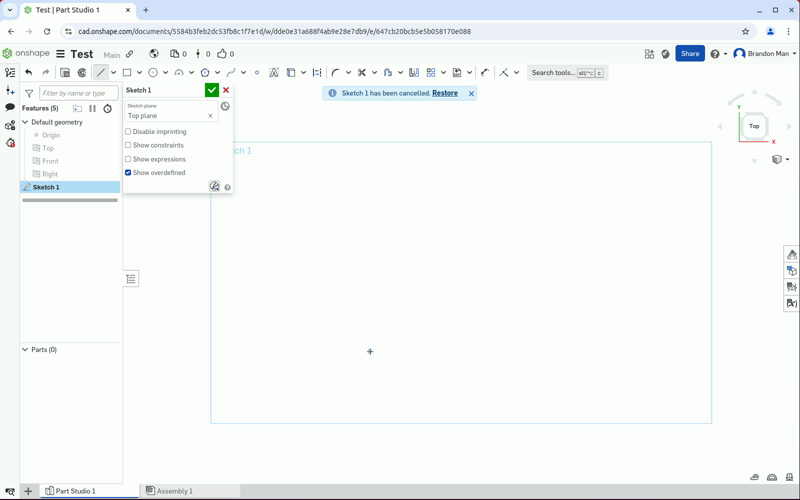
mouse_move(550, 351)
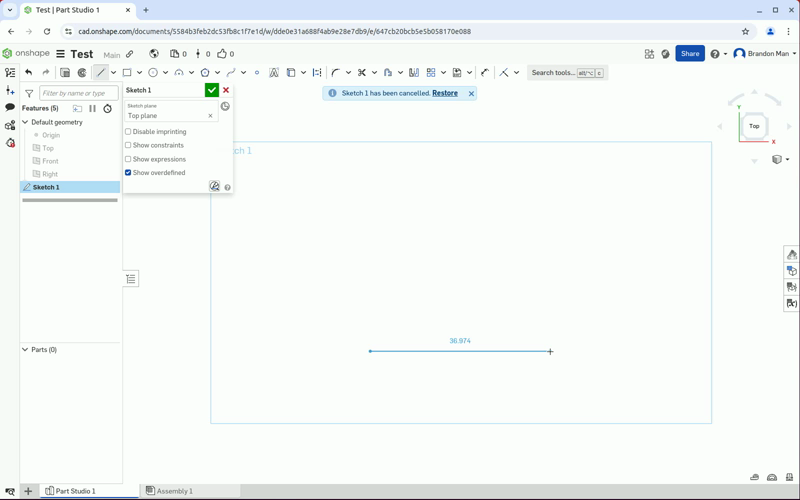
click(550, 351)
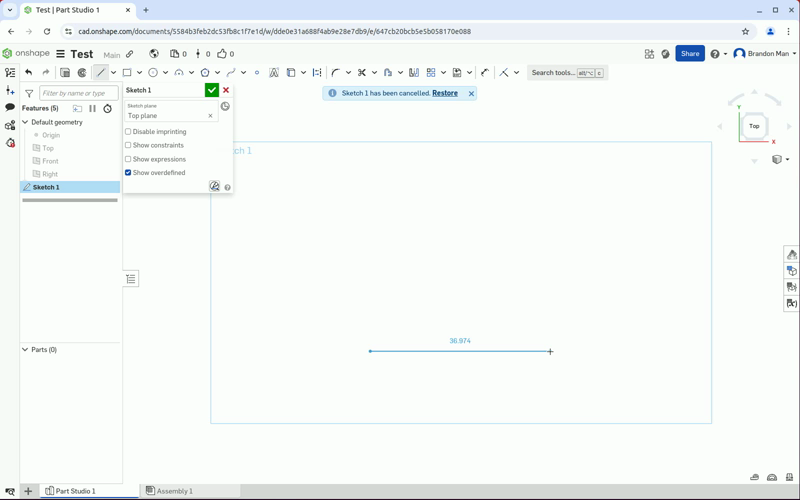
key_up(shift)
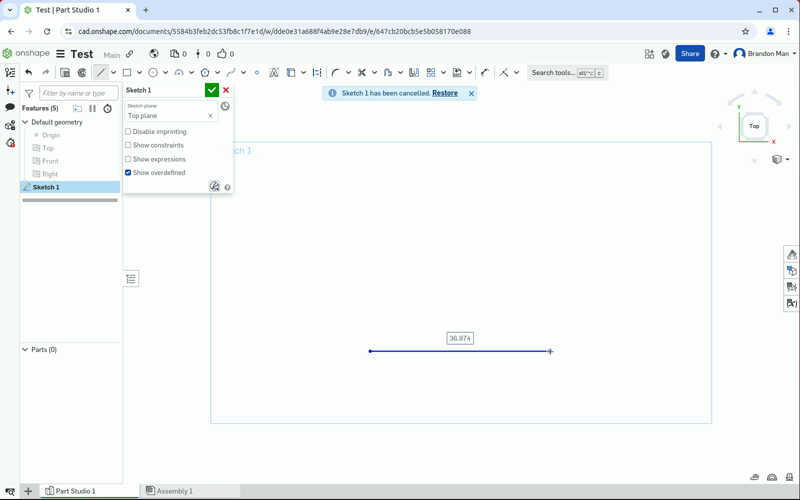
key_down(shift)
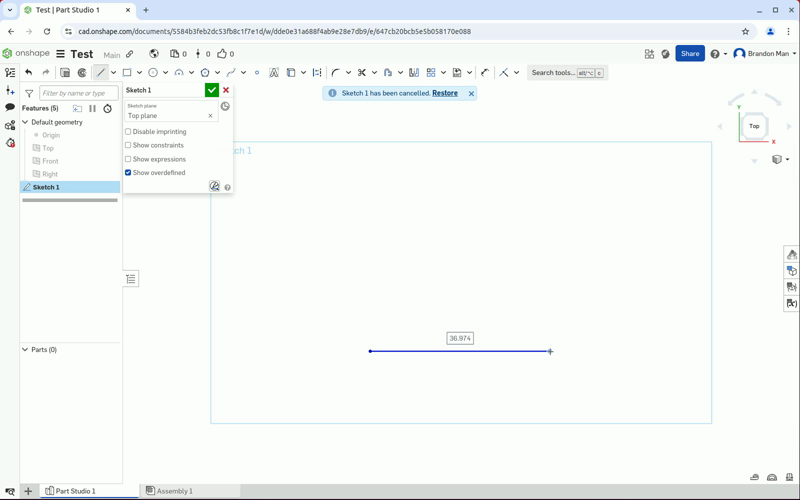
mouse_move(550, 216)
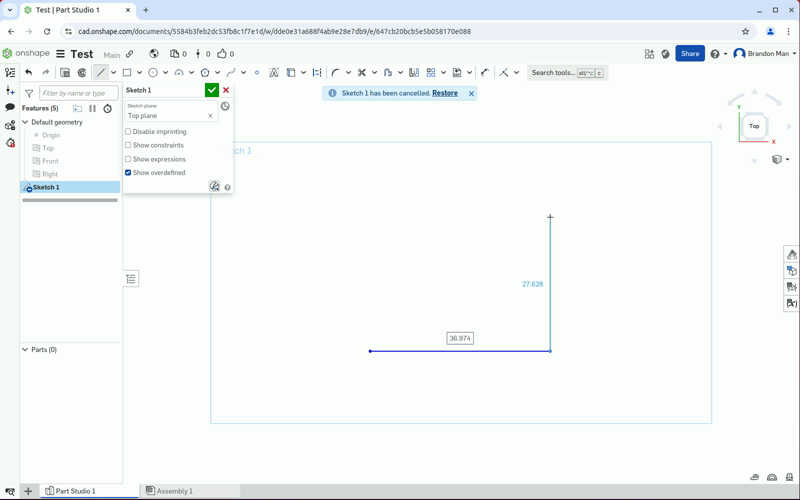
click(550, 216)
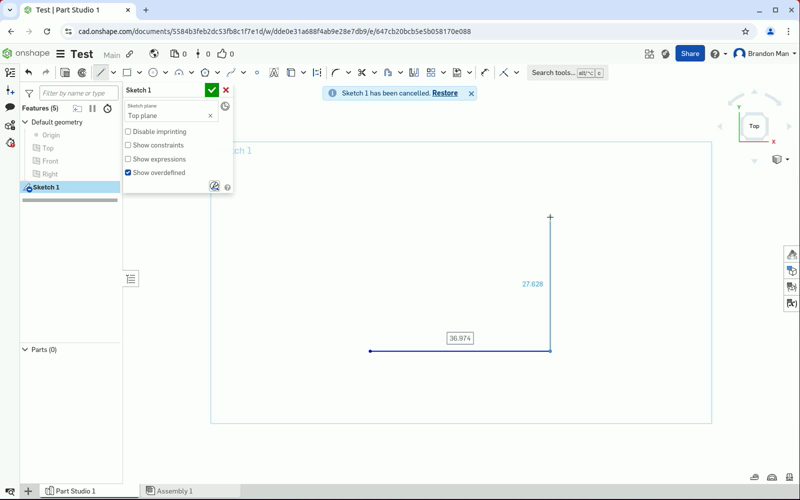
key_up(shift)
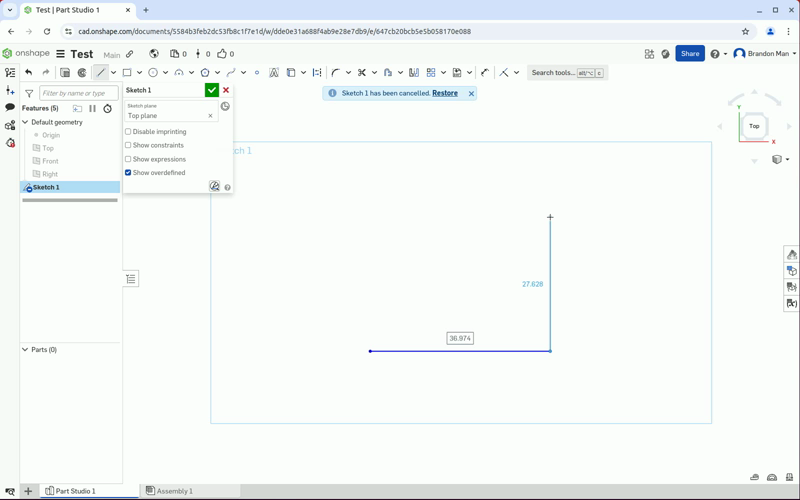
key_down(shift)
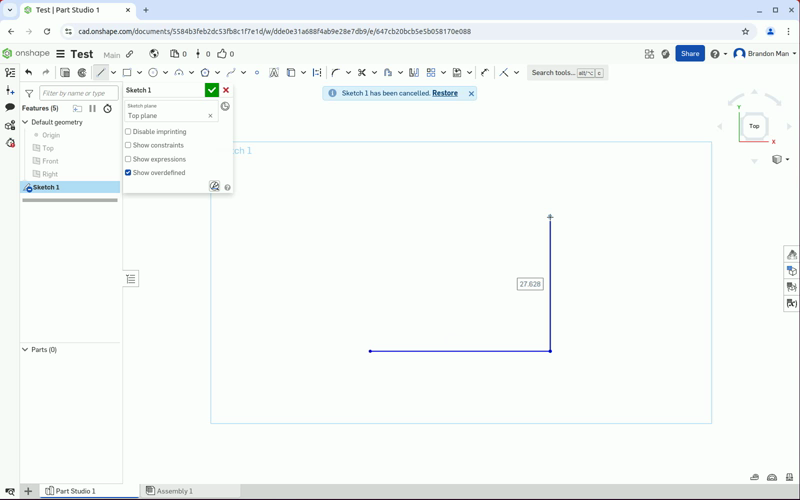
mouse_move(370, 216)
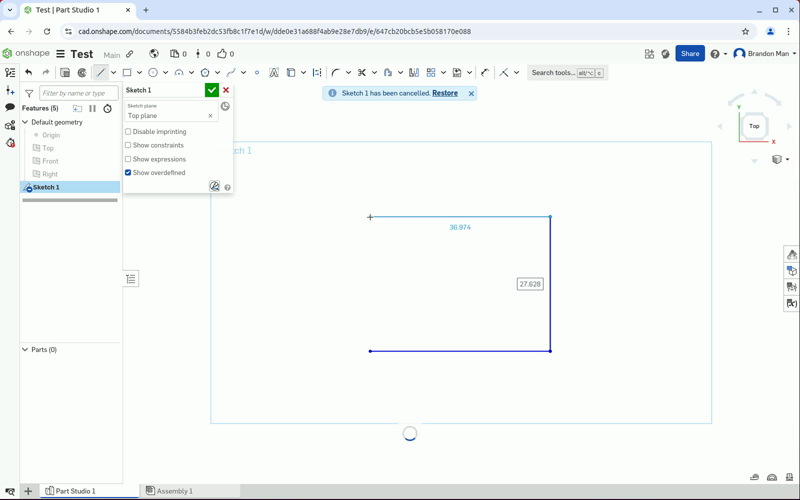
click(370, 216)
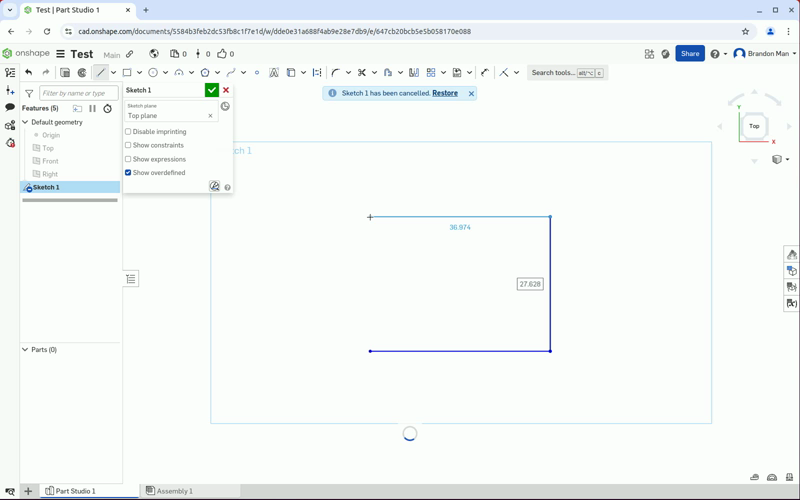
key_up(shift)
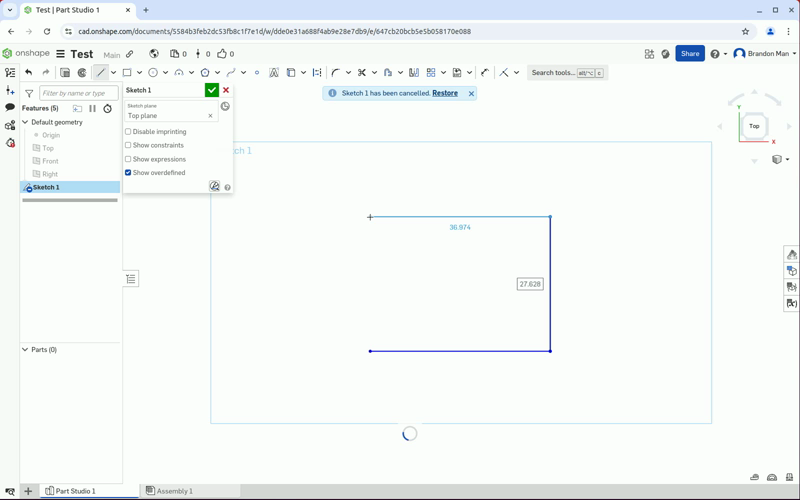
key_down(shift)
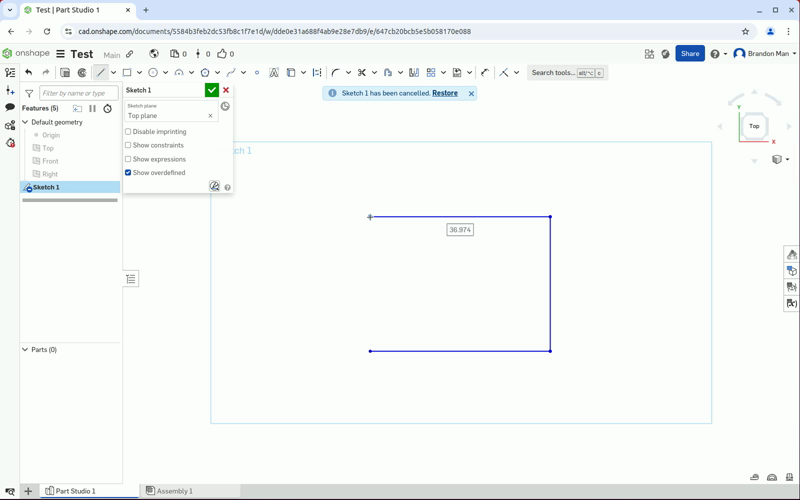
mouse_move(370, 351)
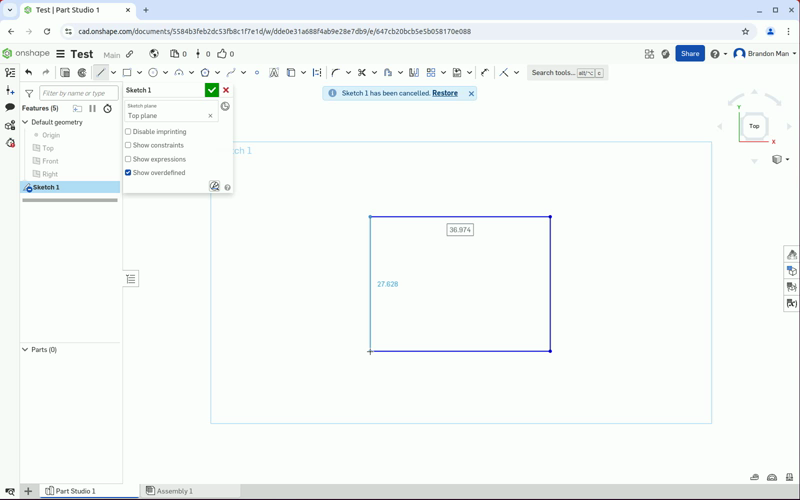
key_up(shift)
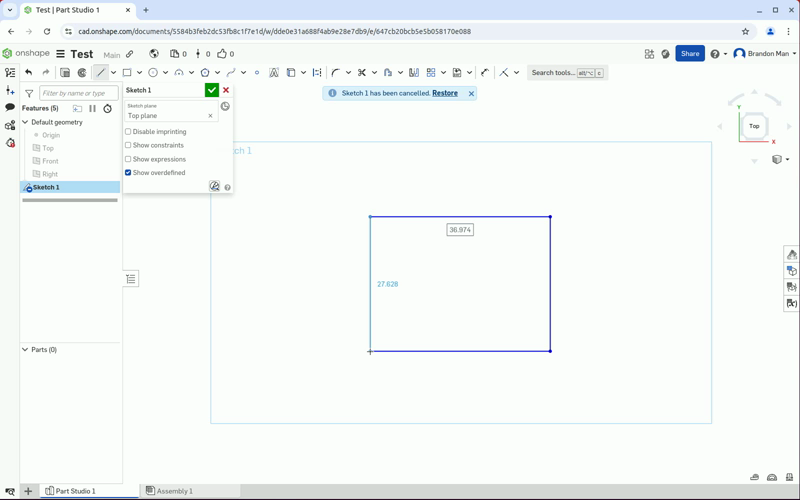
click(370, 351)
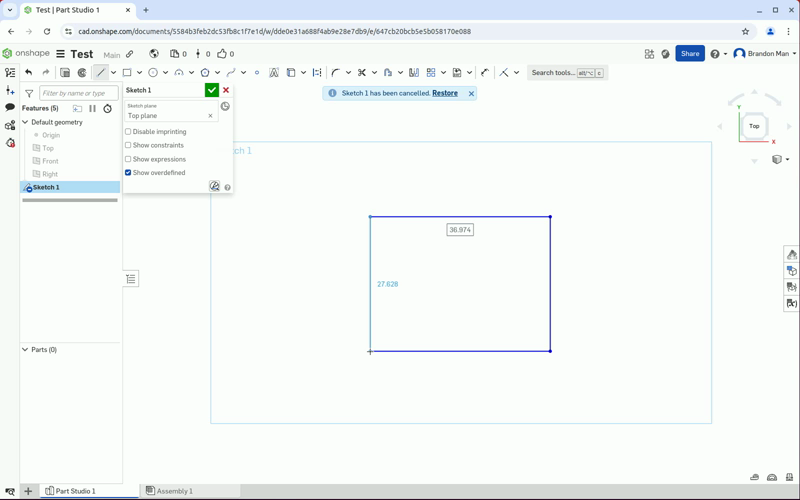
key(esc)
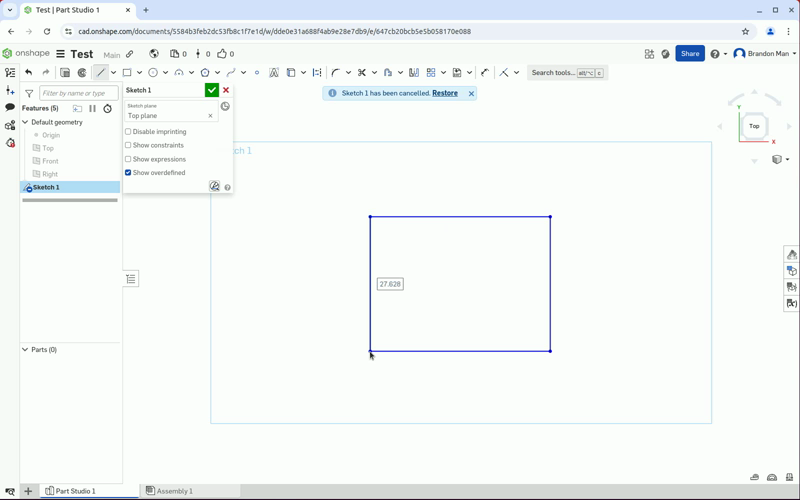
mouse_move(402, 319)
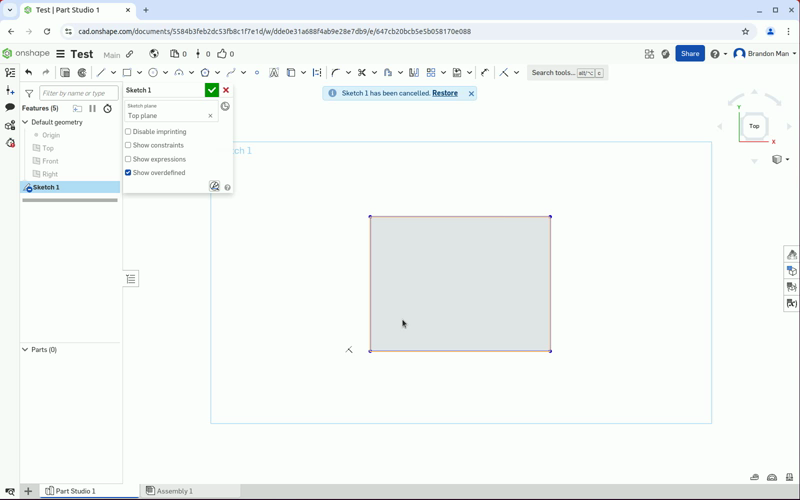
click(402, 319)
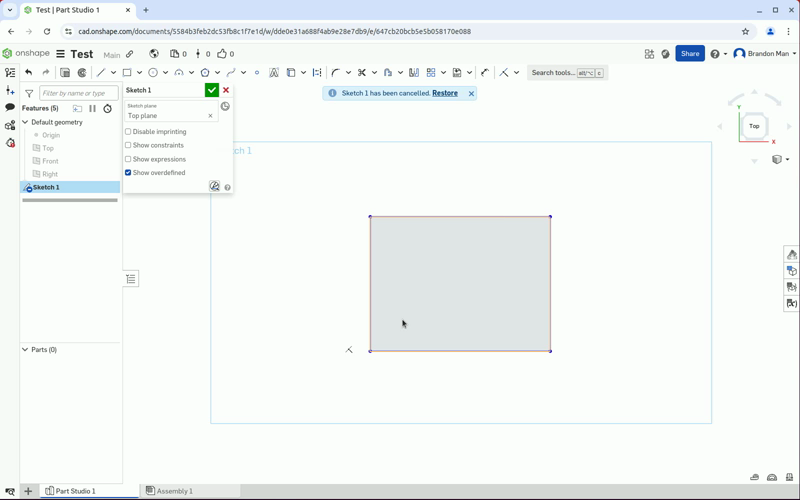
mouse_move(73, 352)
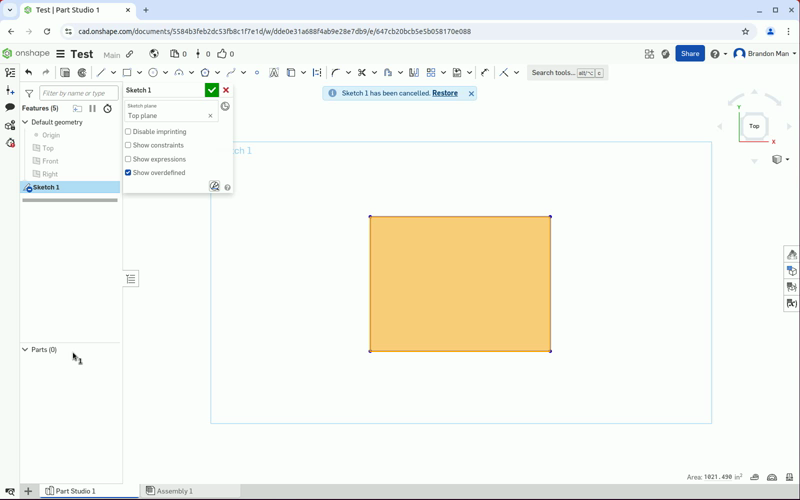
key(shift+y)
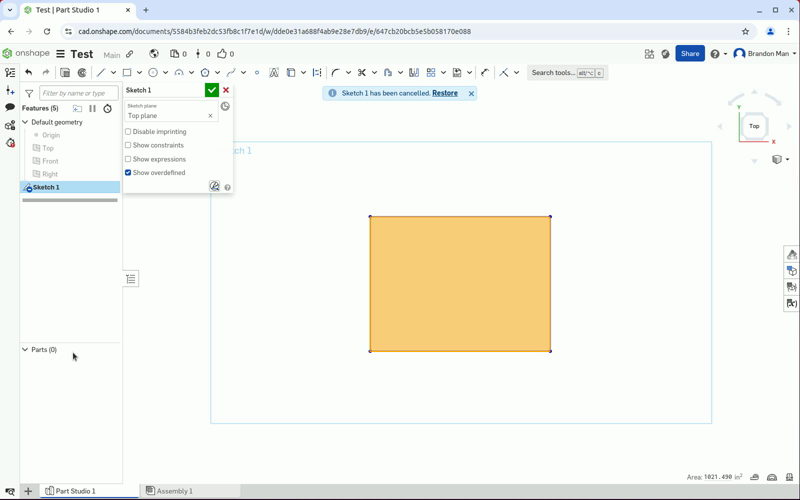
key(shift+e)
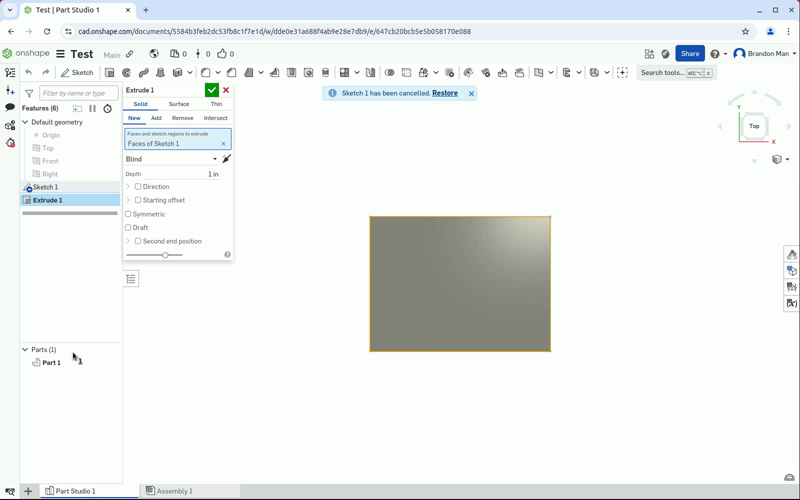
mouse_move(143, 106)
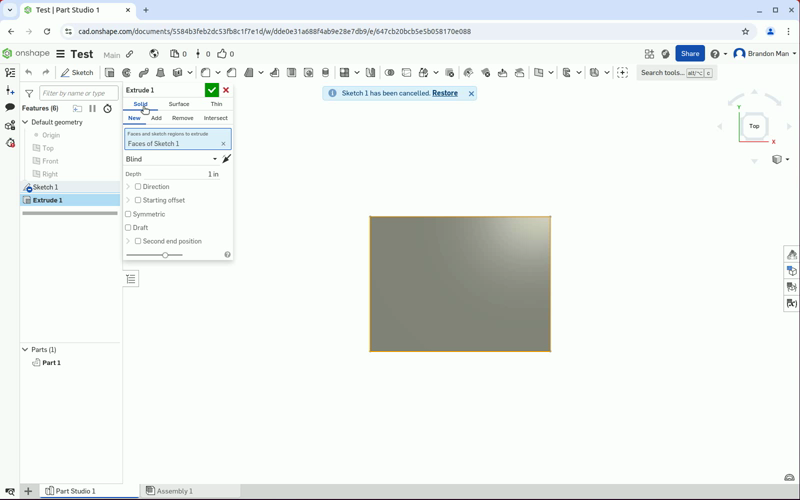
click(143, 106)
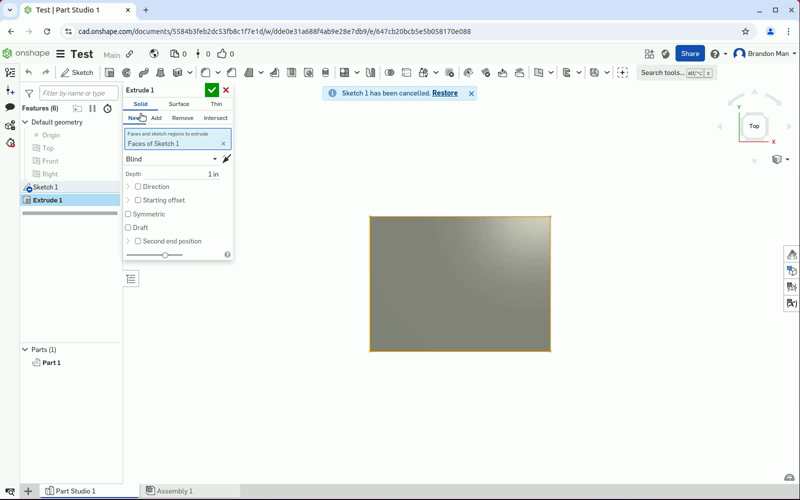
mouse_move(137, 120)
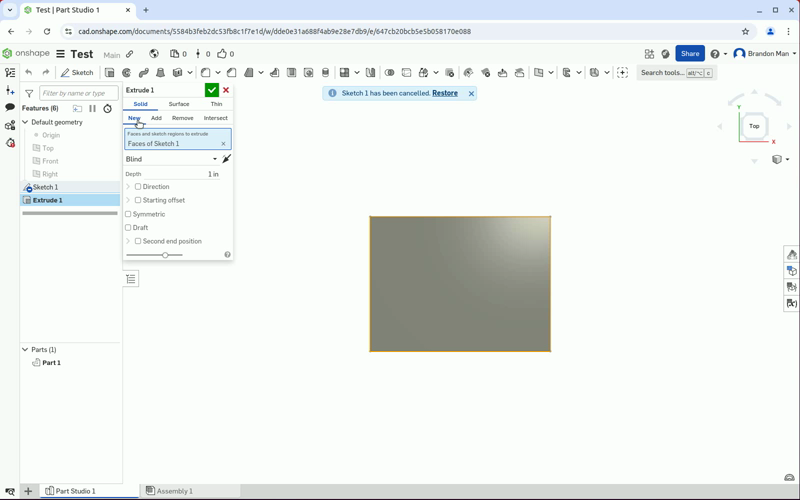
click(137, 120)
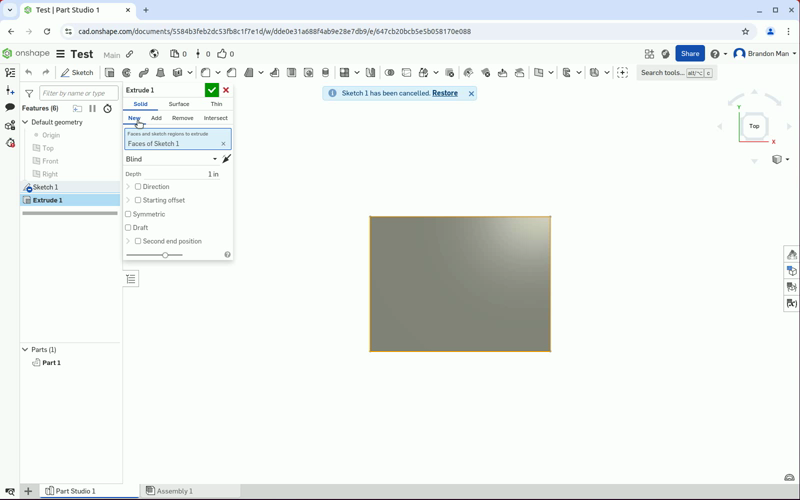
key(tab, 4)
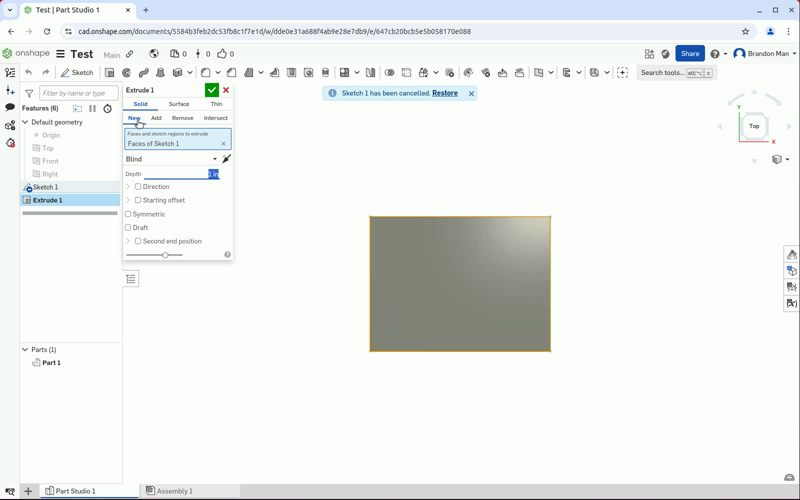
text(23.108)
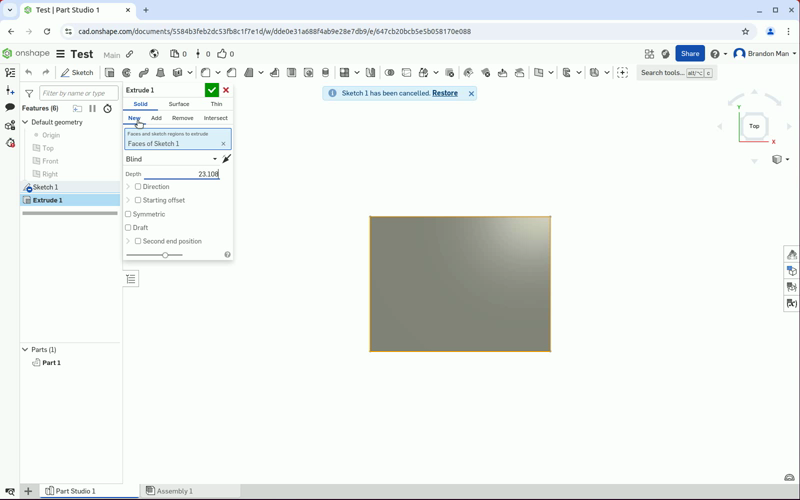
key(enter)
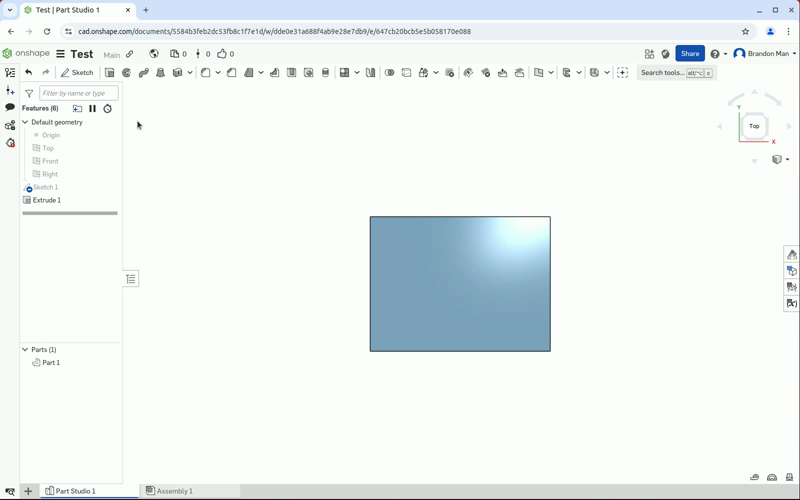
key(shift+h)
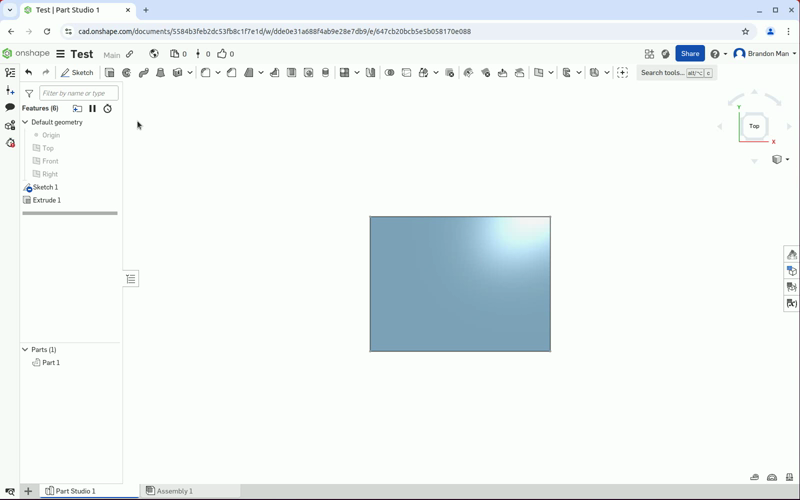
key(shift+h)
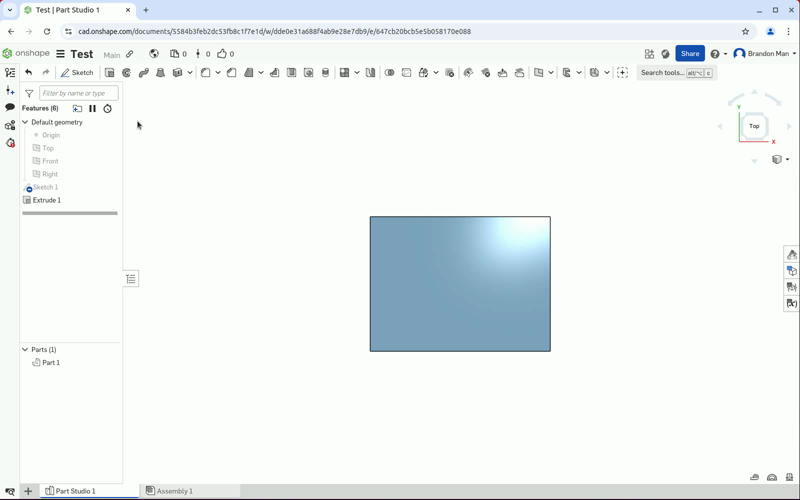
mouse_move(73, 189)
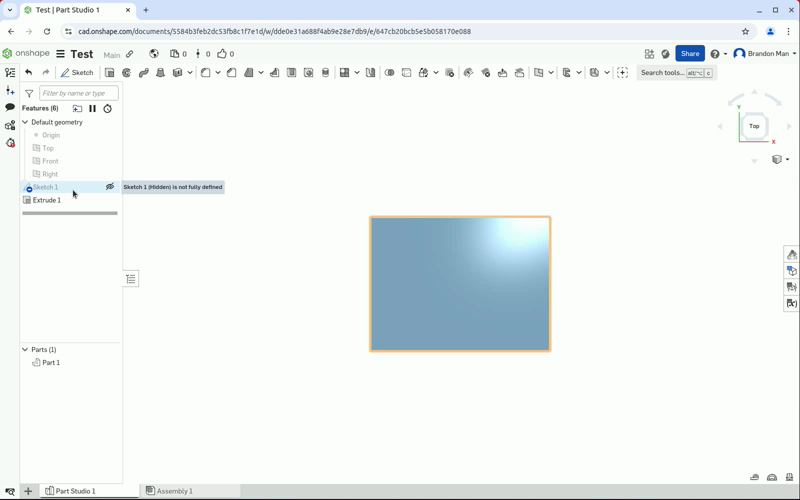
click(73, 189)
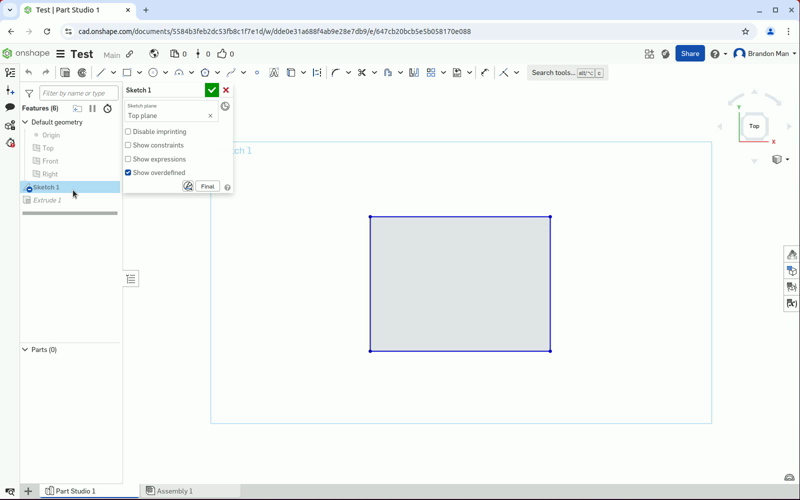
mouse_move(229, 92)
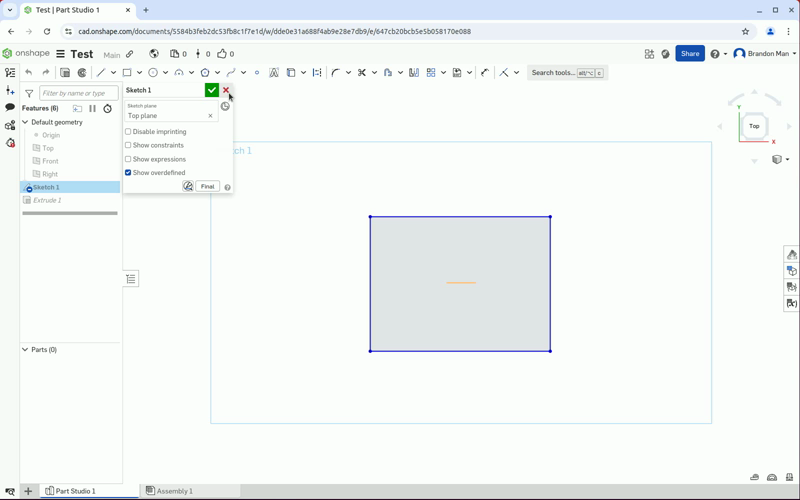
click(229, 92)
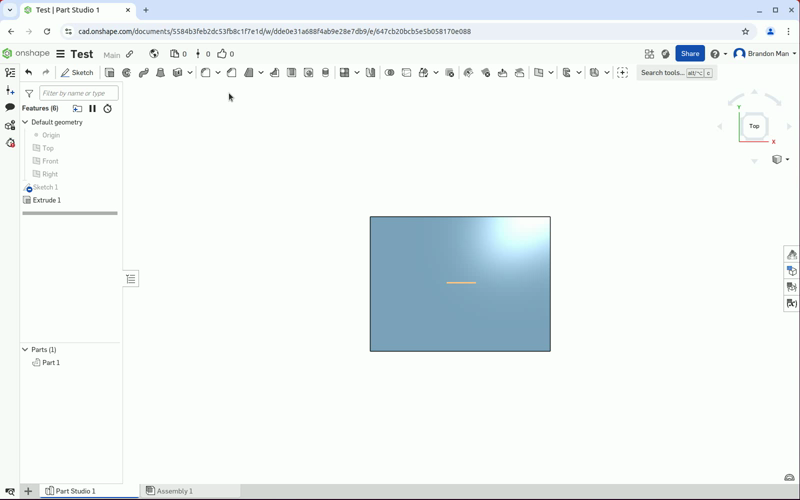
mouse_move(541, 75)
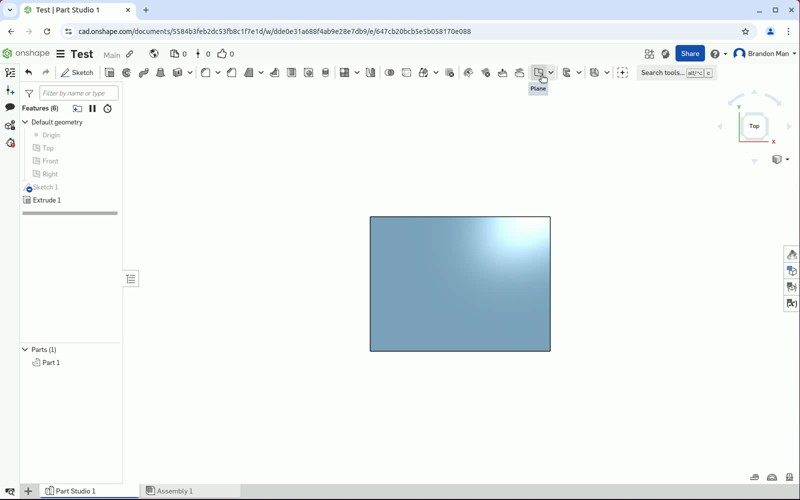
click(541, 75)
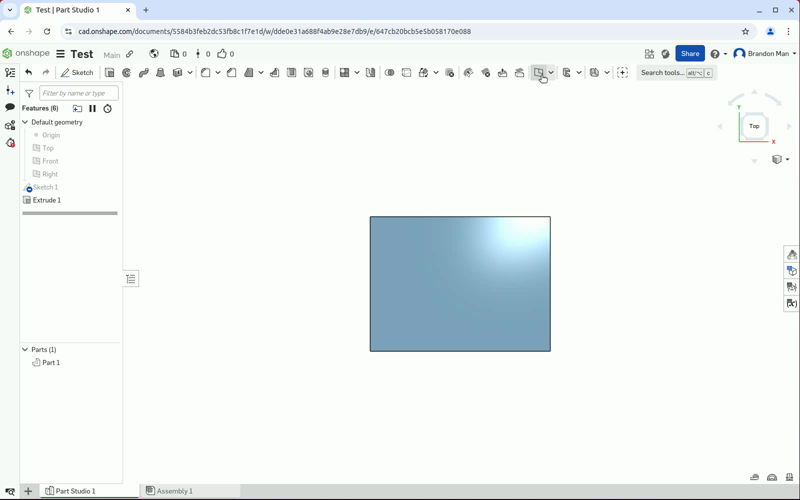
mouse_move(73, 150)
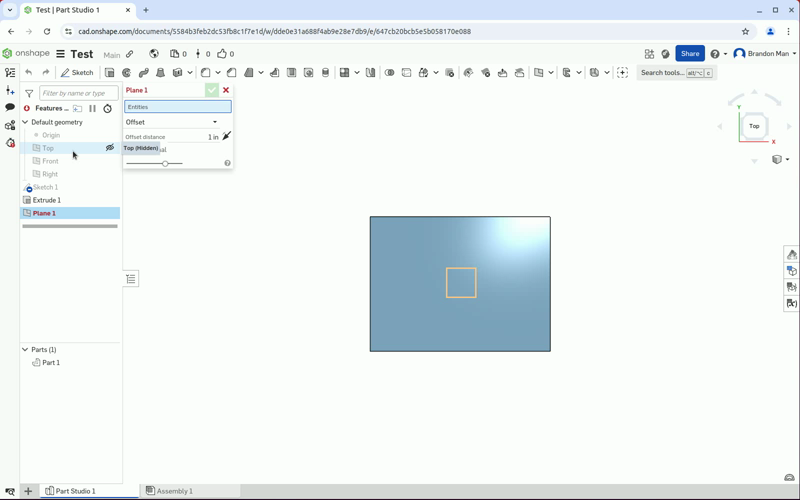
click(73, 150)
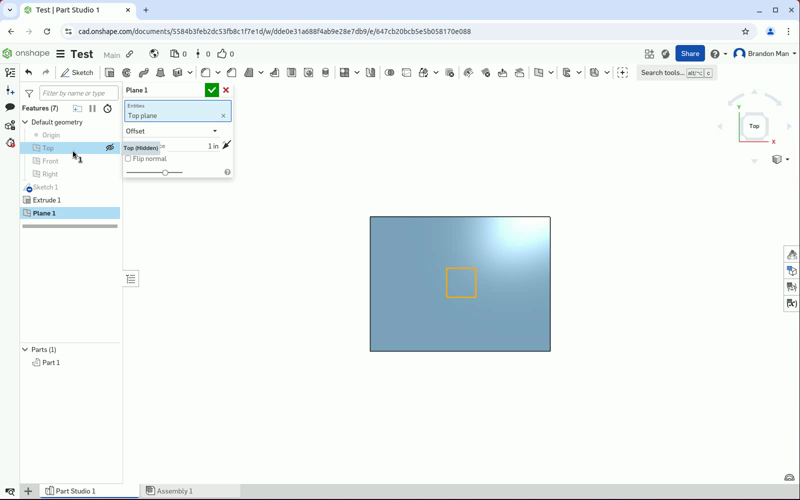
key(tab, 2)
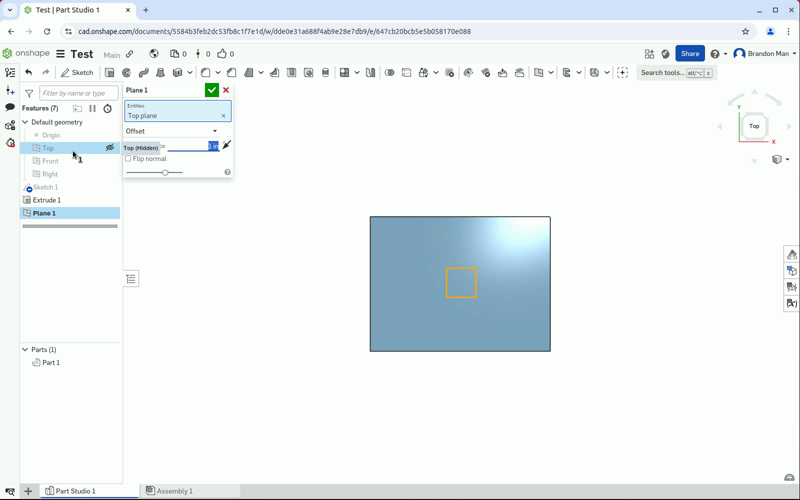
text(23.108)
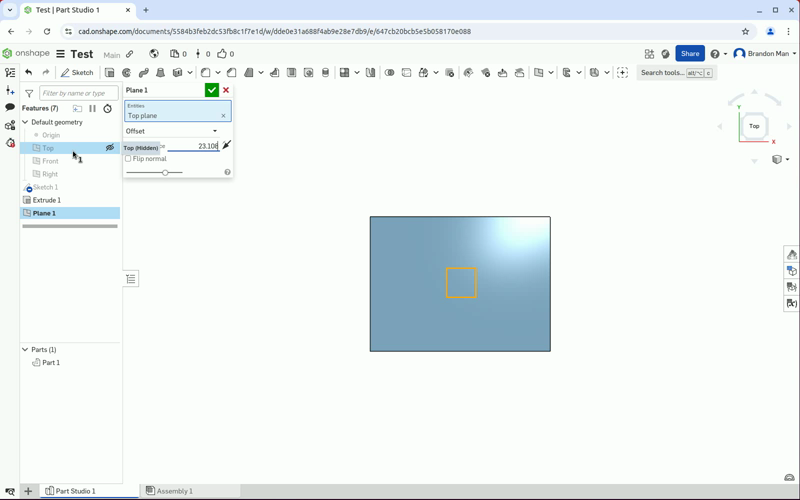
key(enter, 2)
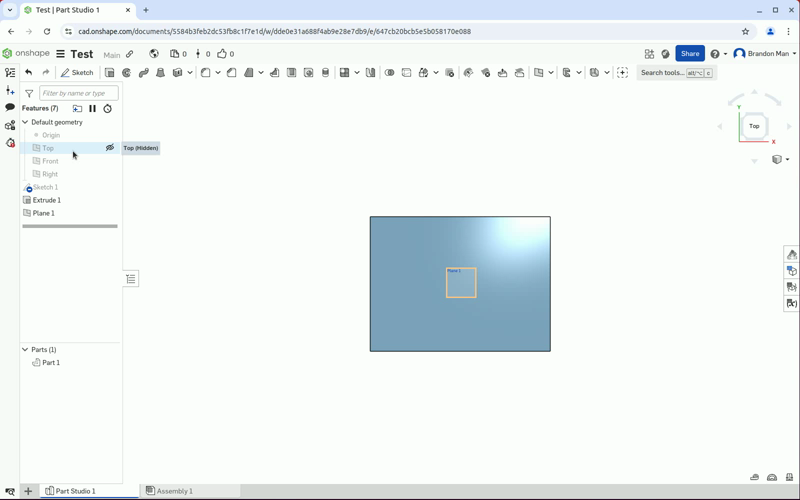
key(shift+s)
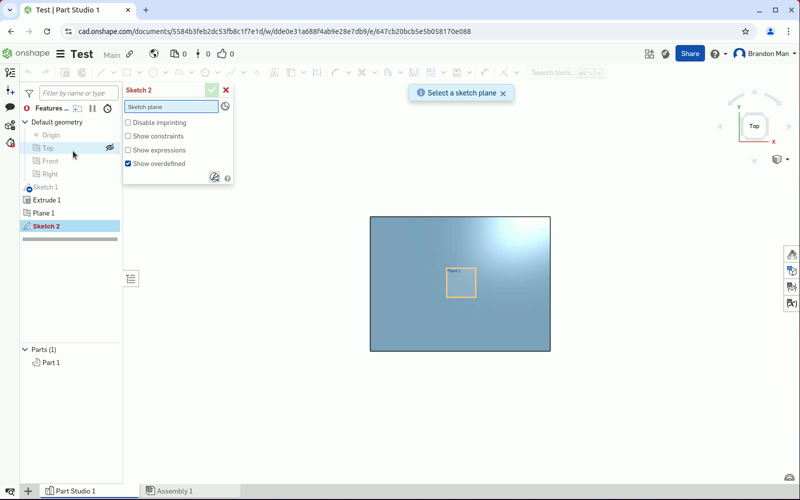
mouse_move(73, 215)
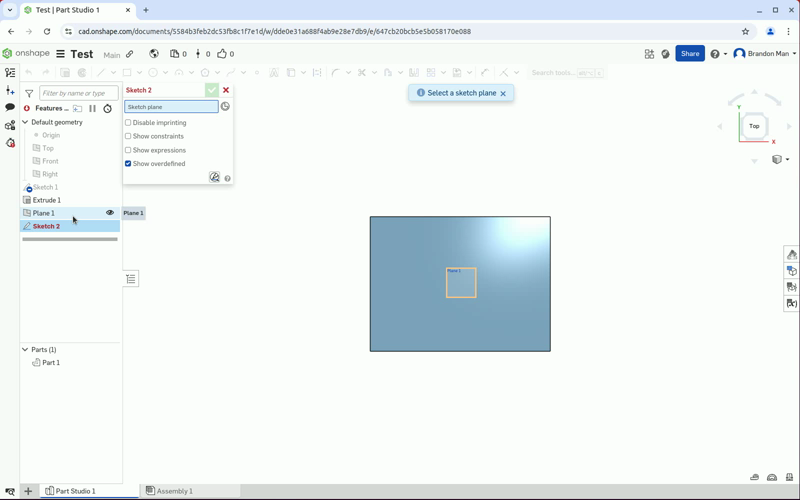
click(73, 215)
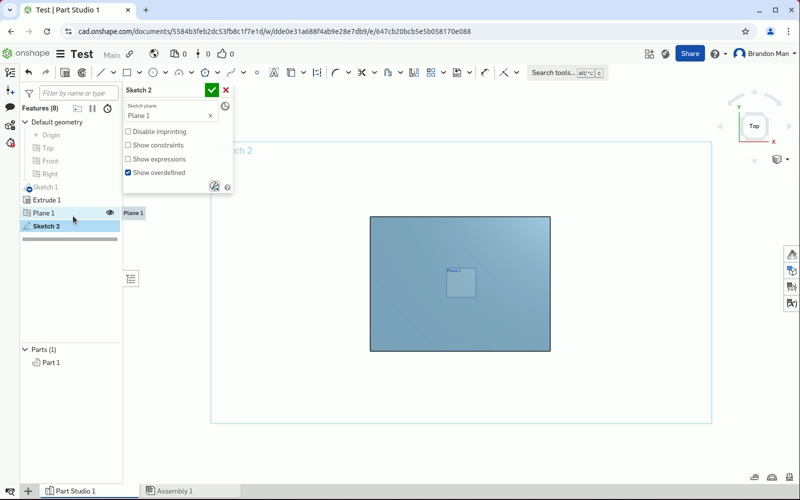
mouse_move(73, 352)
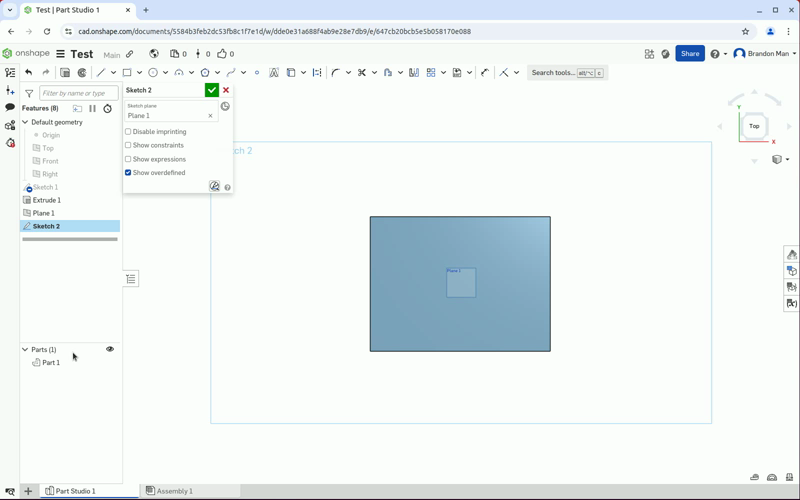
key(y)
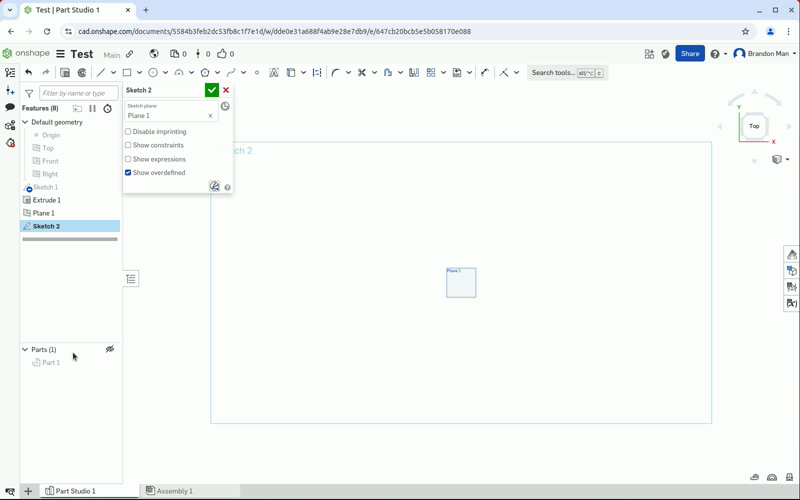
key(c)
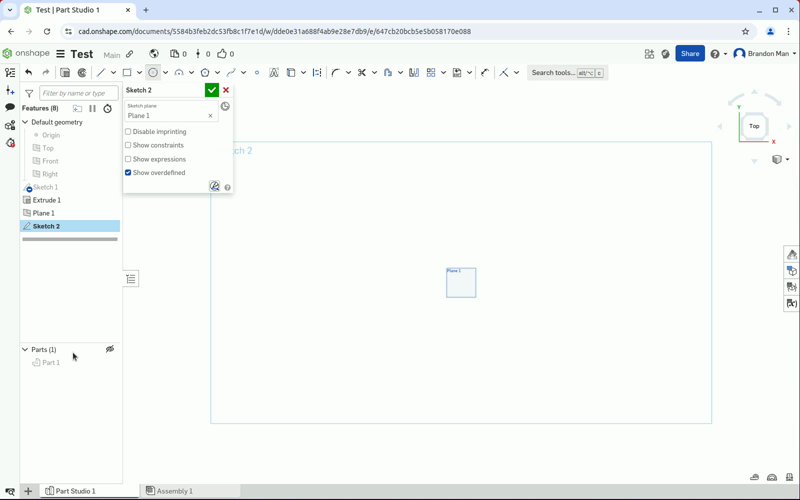
key_down(shift)
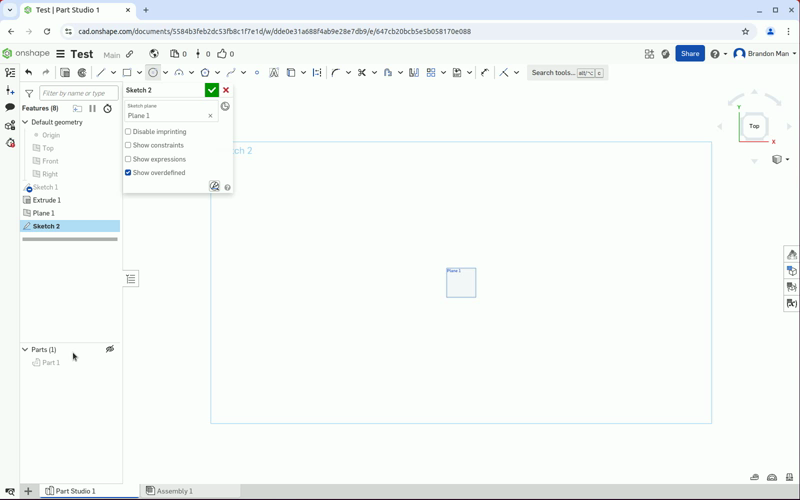
mouse_move(460, 282)
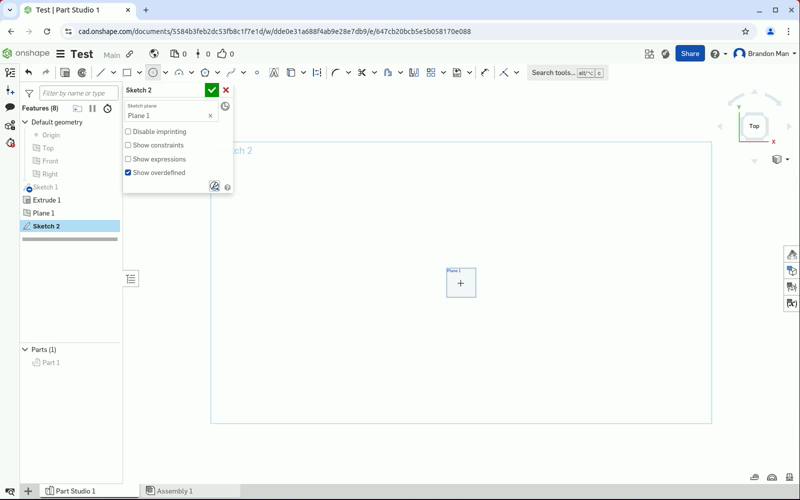
click(460, 282)
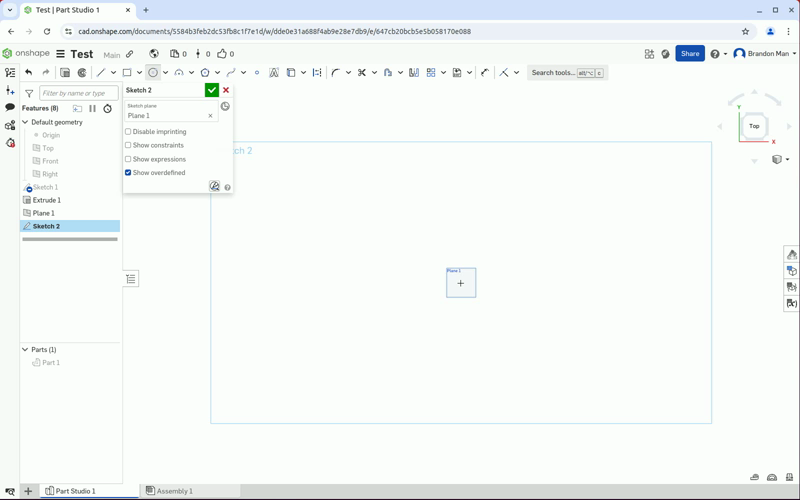
key_up(shift)
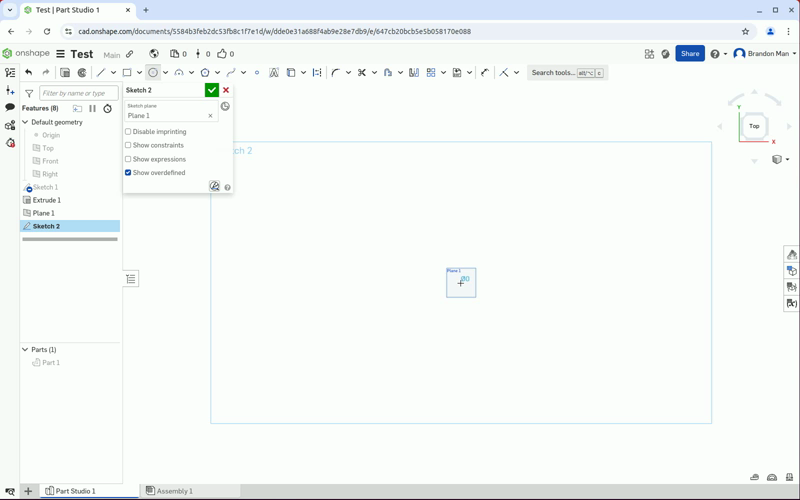
mouse_move(472, 282)
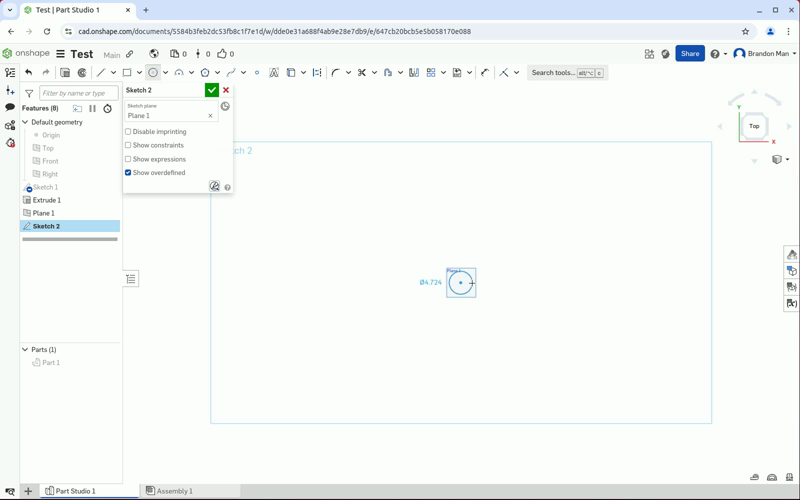
click(472, 282)
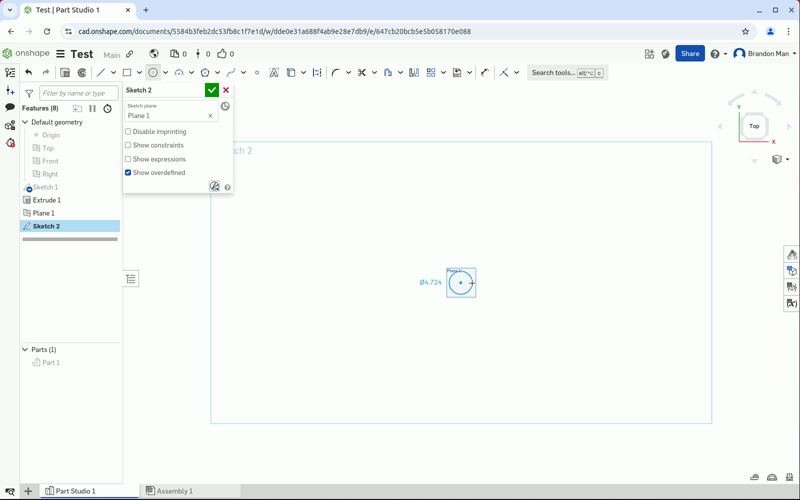
key(esc)
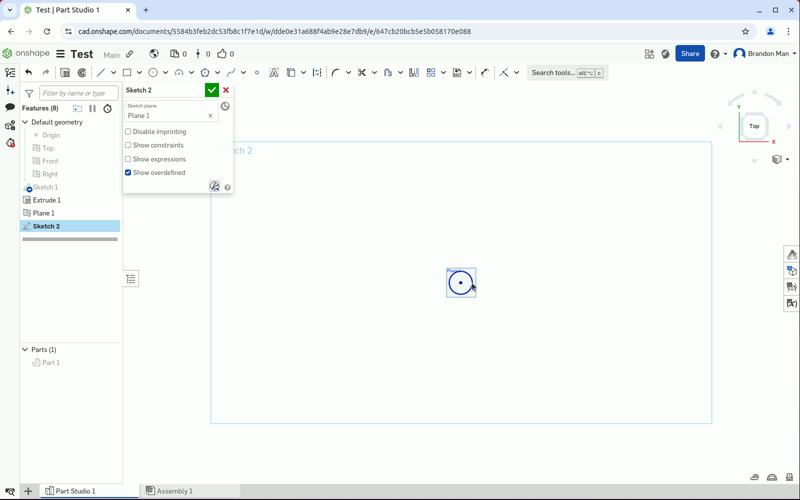
mouse_move(469, 287)
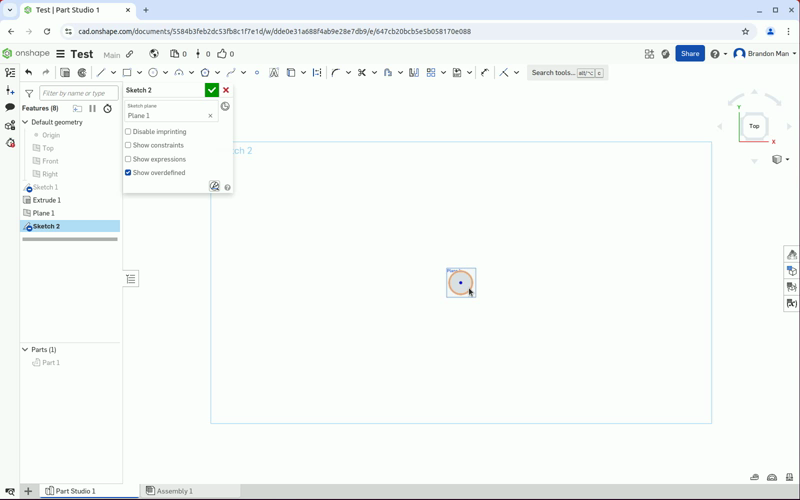
scroll(6)
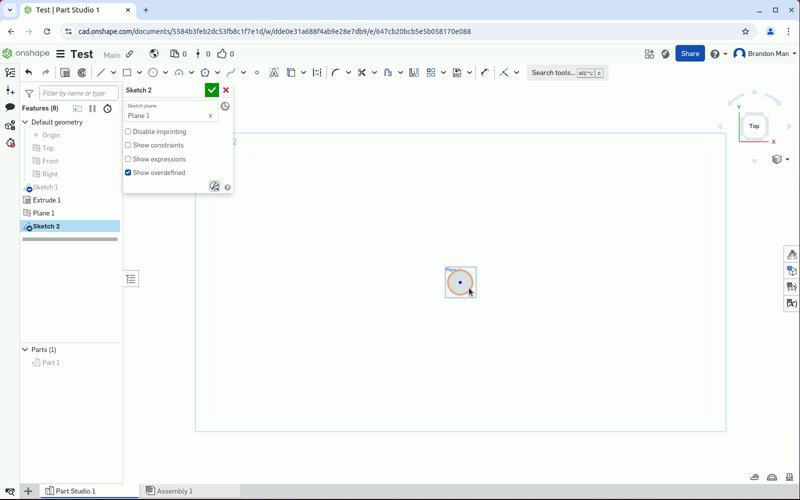
scroll(6)
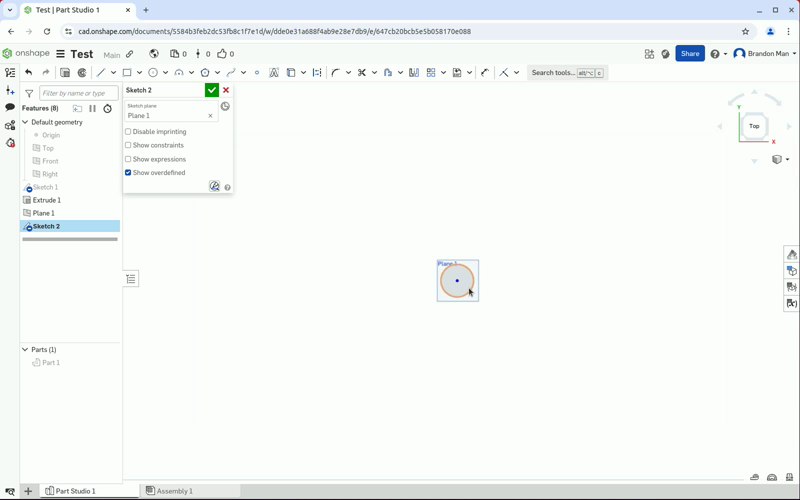
scroll(6)
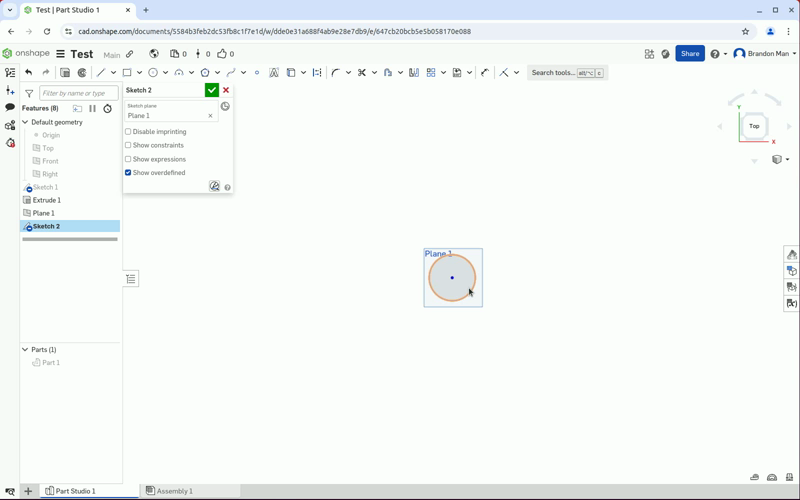
scroll(6)
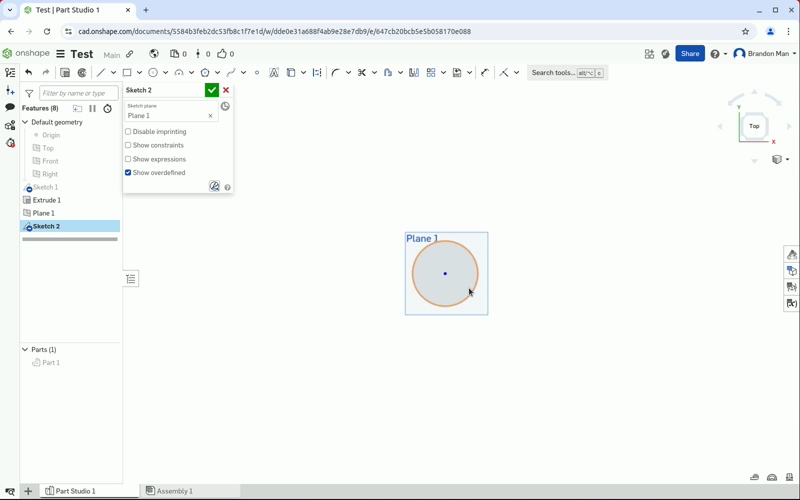
scroll(6)
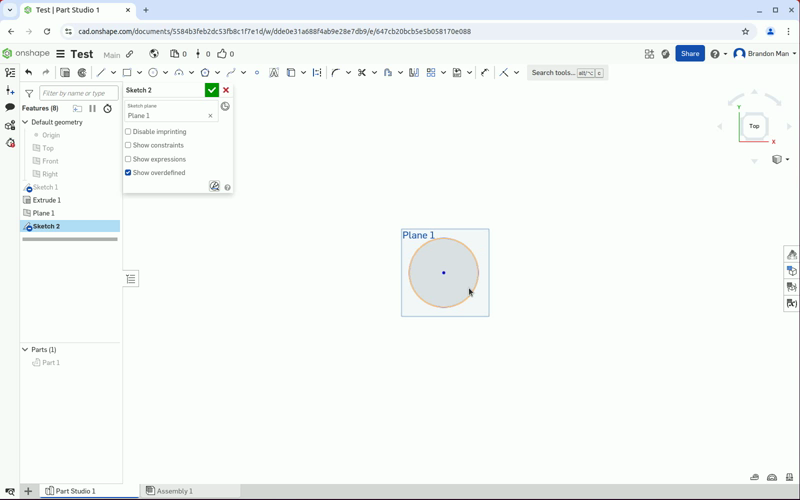
scroll(6)
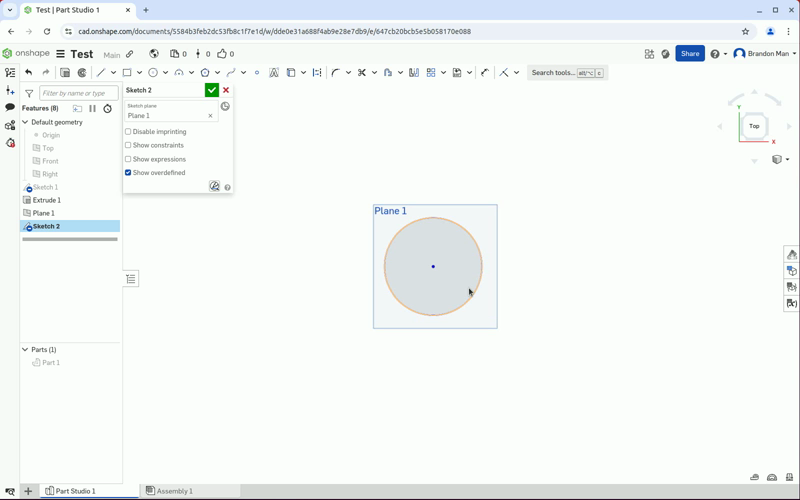
scroll(6)
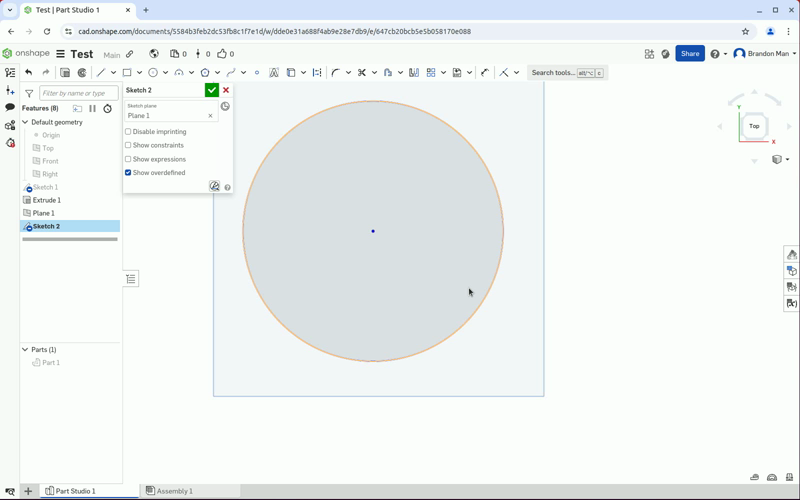
click(469, 287)
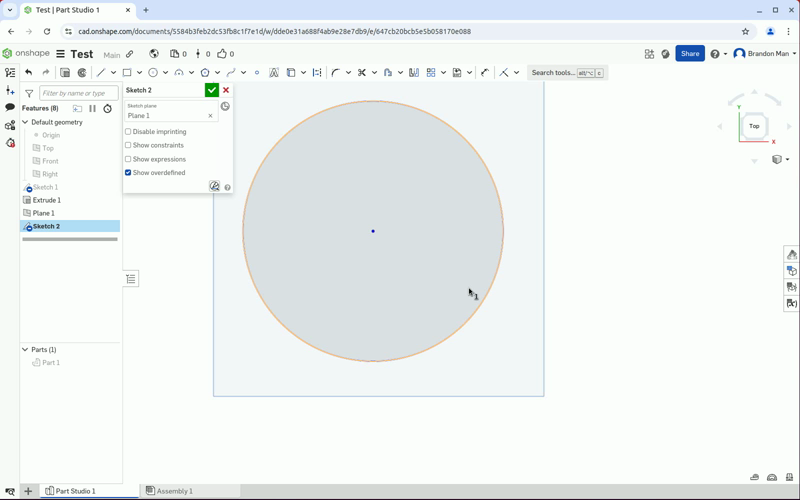
scroll(-6)
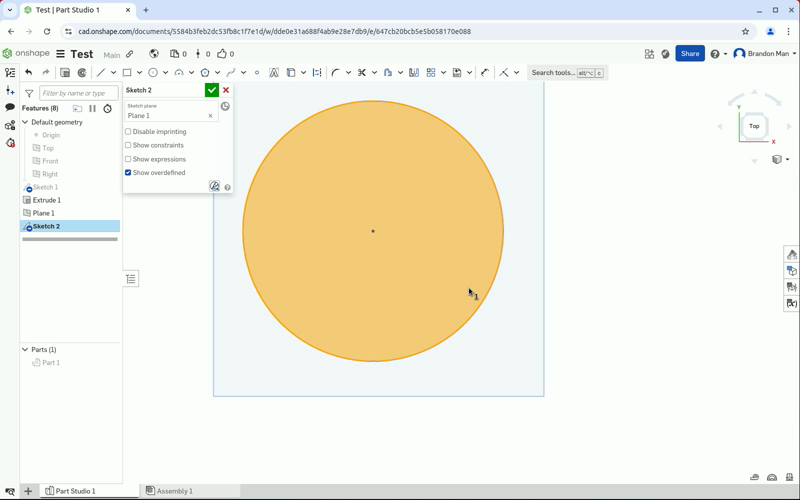
scroll(-6)
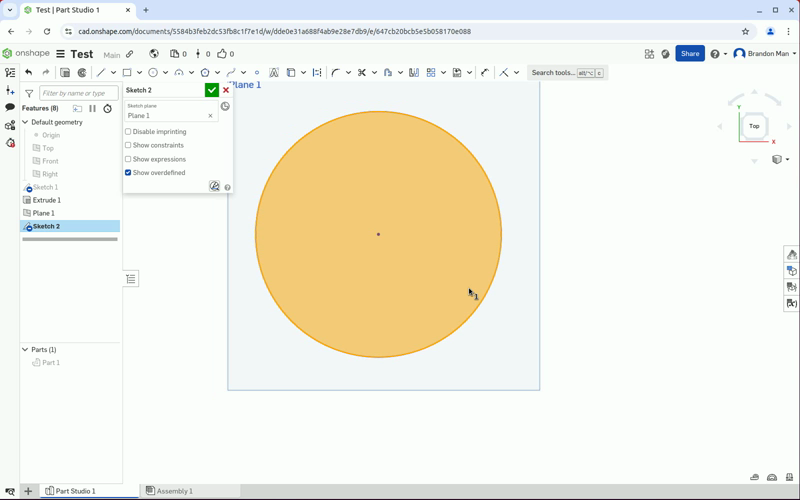
scroll(-6)
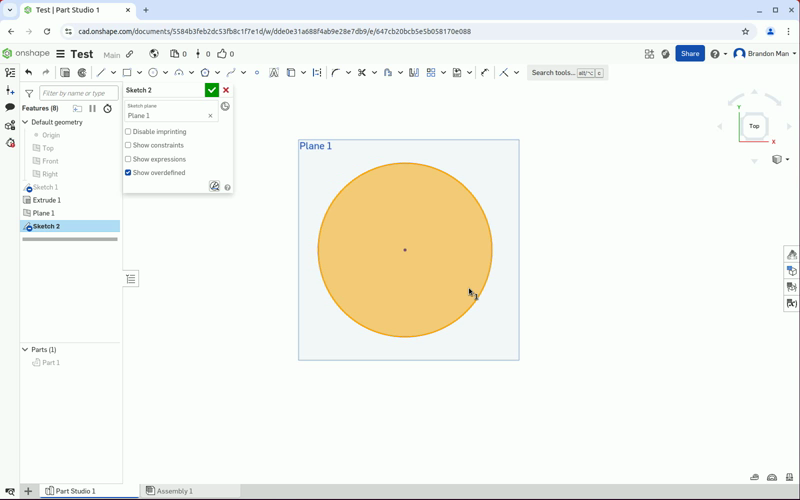
scroll(-6)
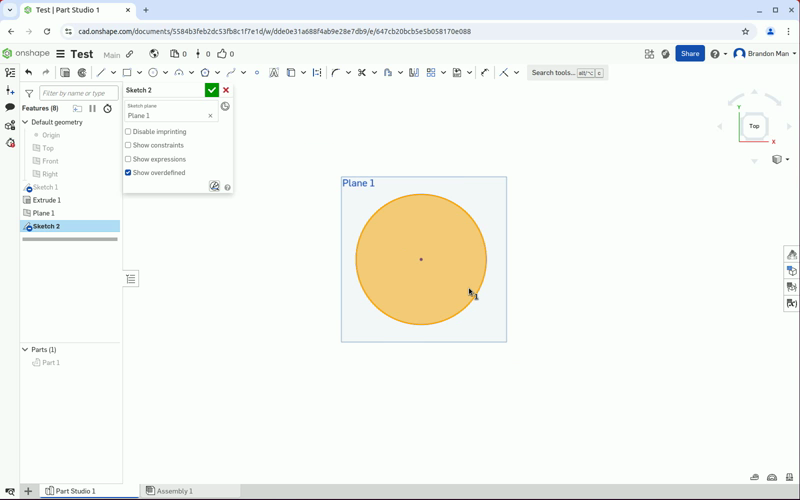
scroll(-6)
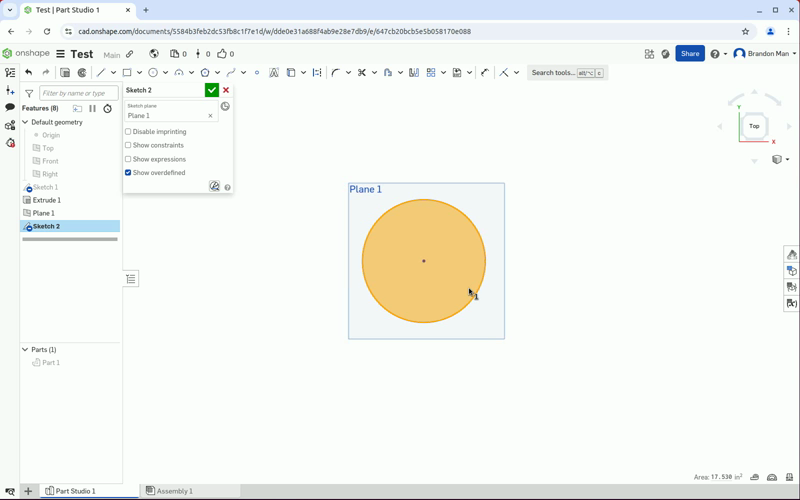
scroll(-6)
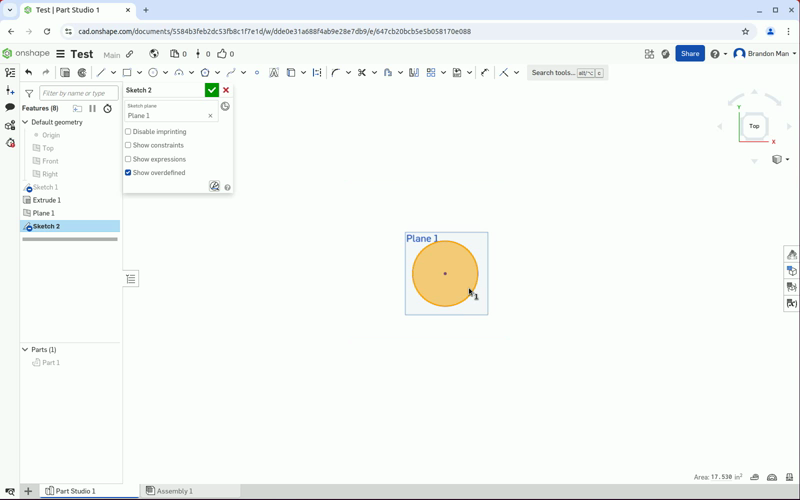
scroll(-6)
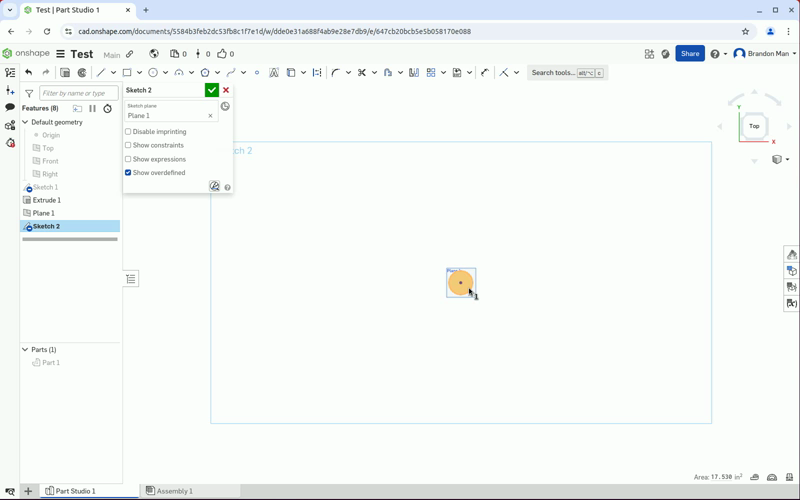
mouse_move(73, 352)
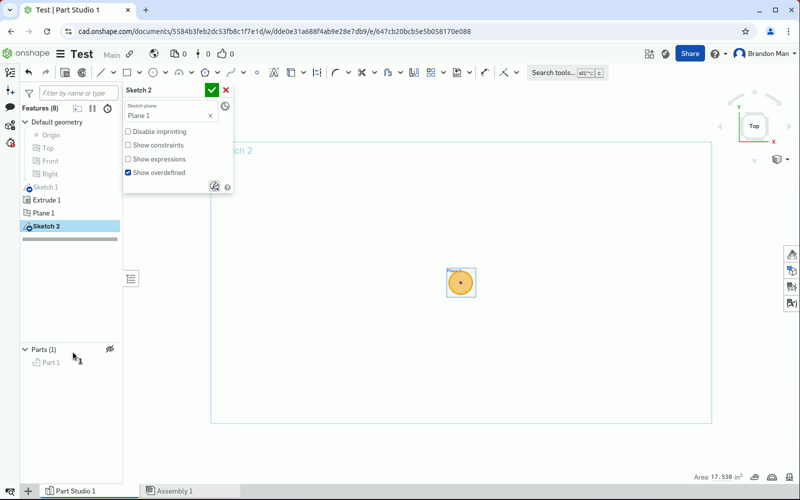
key(shift+y)
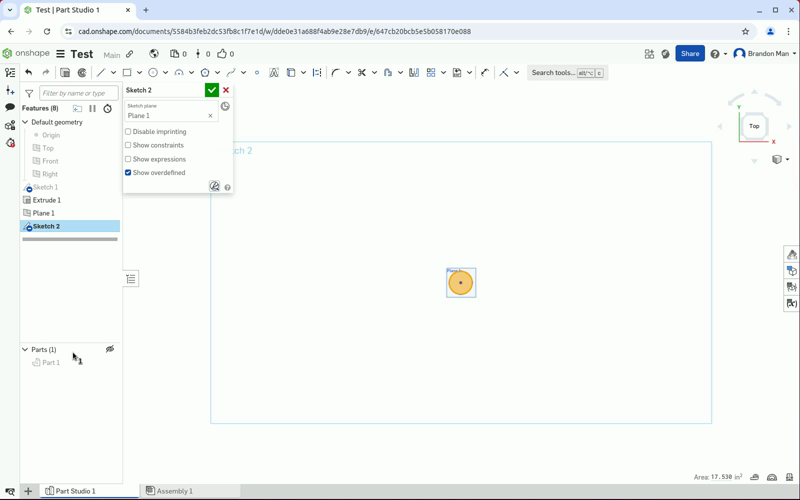
key(shift+e)
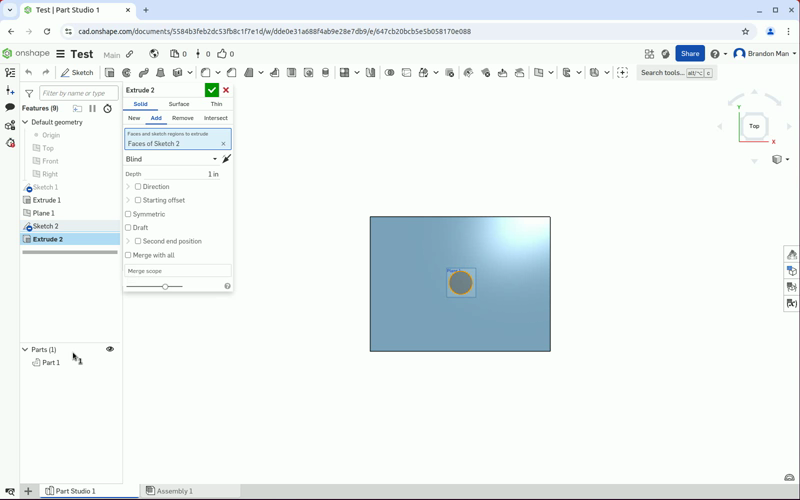
mouse_move(143, 106)
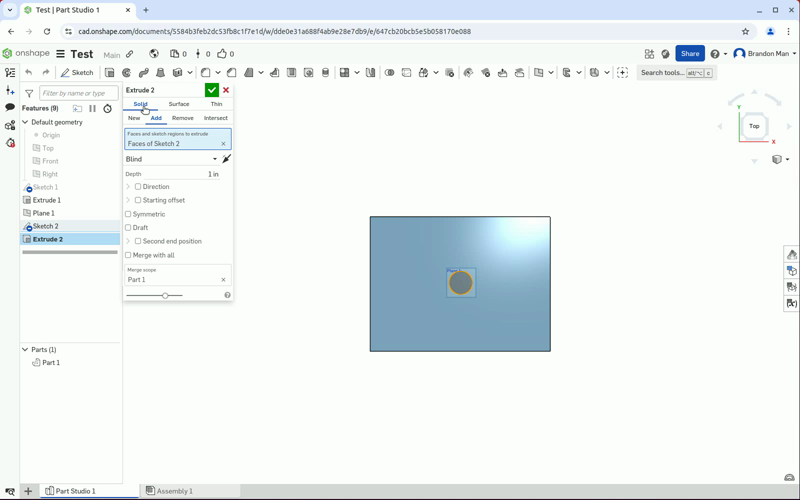
click(143, 106)
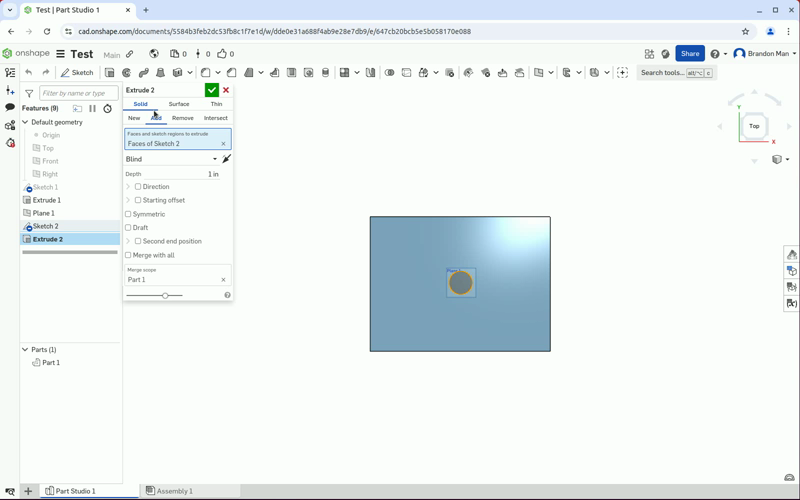
mouse_move(186, 120)
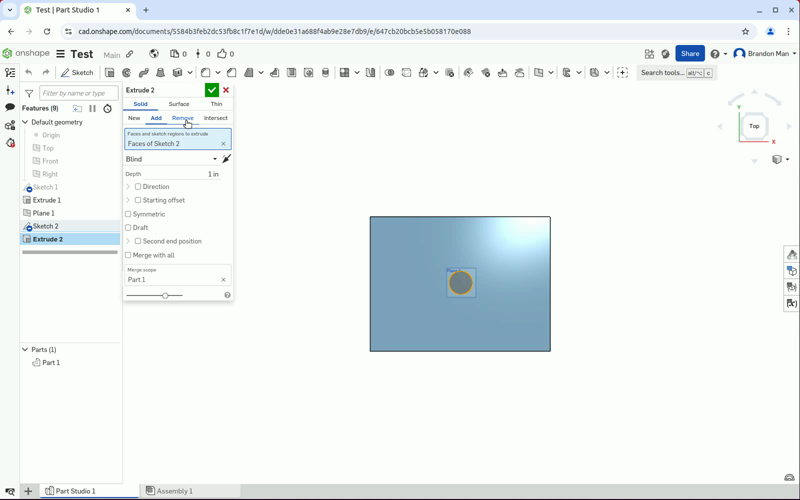
click(186, 120)
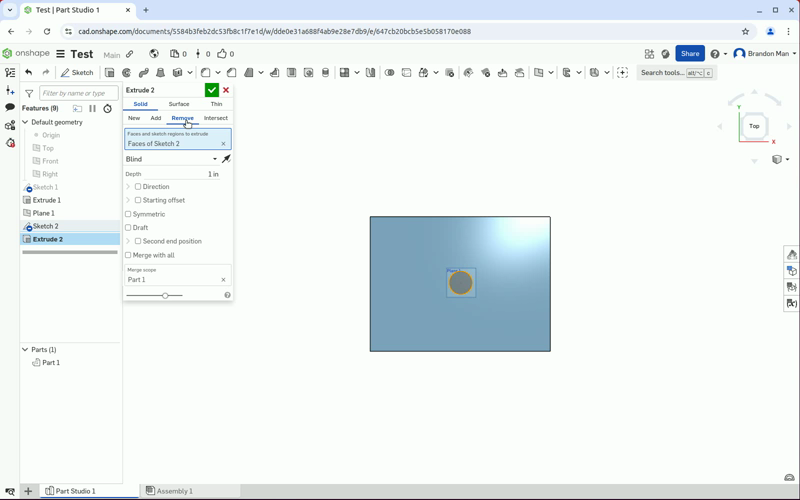
key(tab, 4)
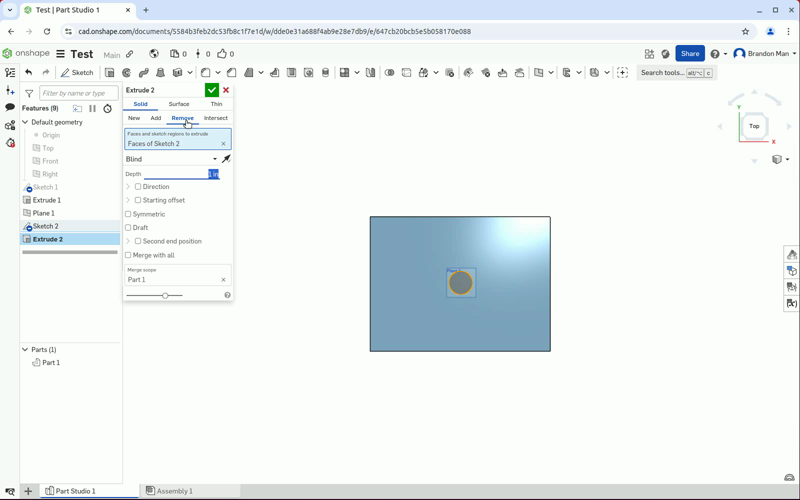
text(11.554)
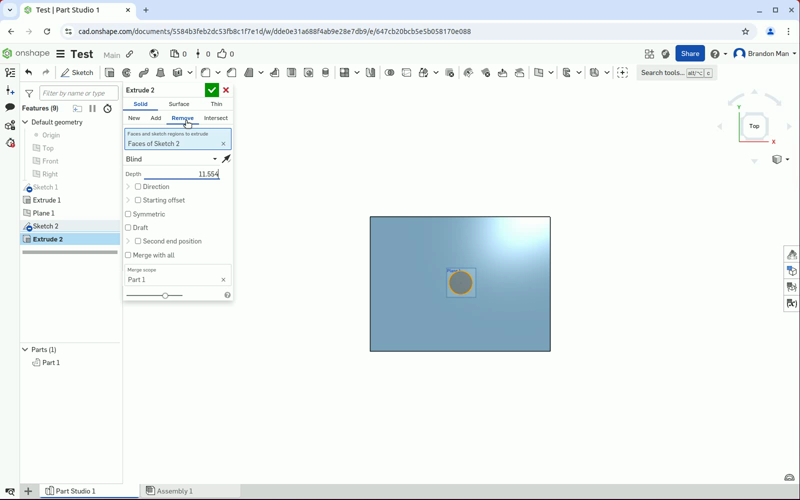
key(tab, 6)
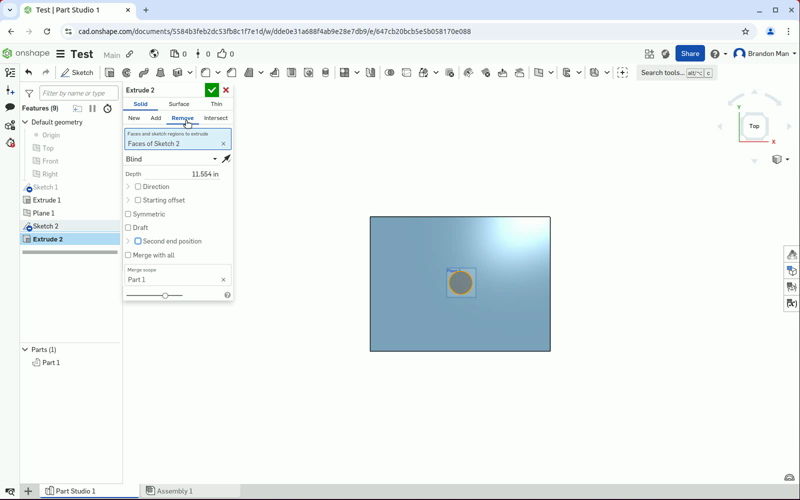
key(space)
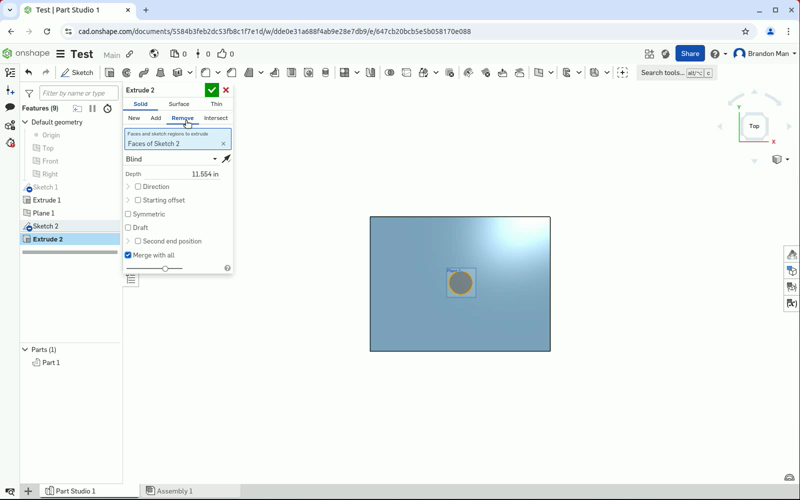
key(enter)
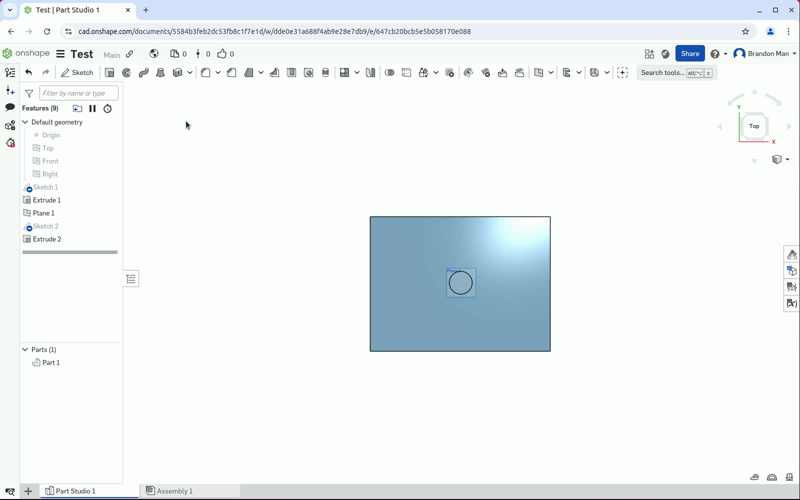
key(shift+h)
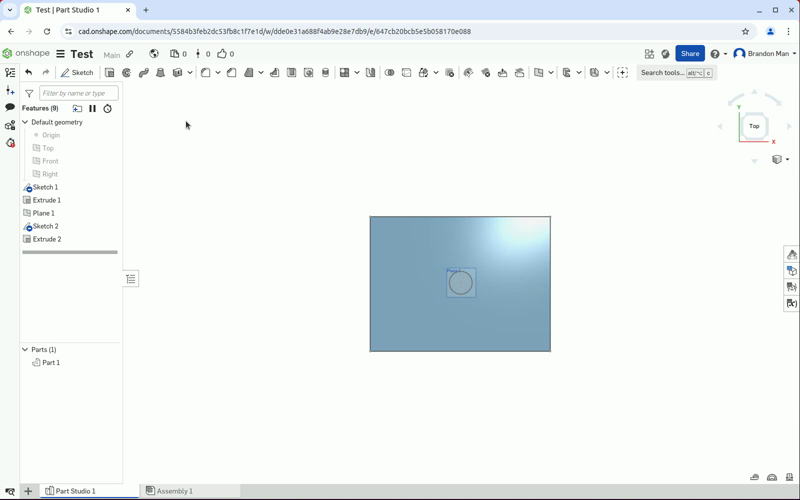
key(shift+h)
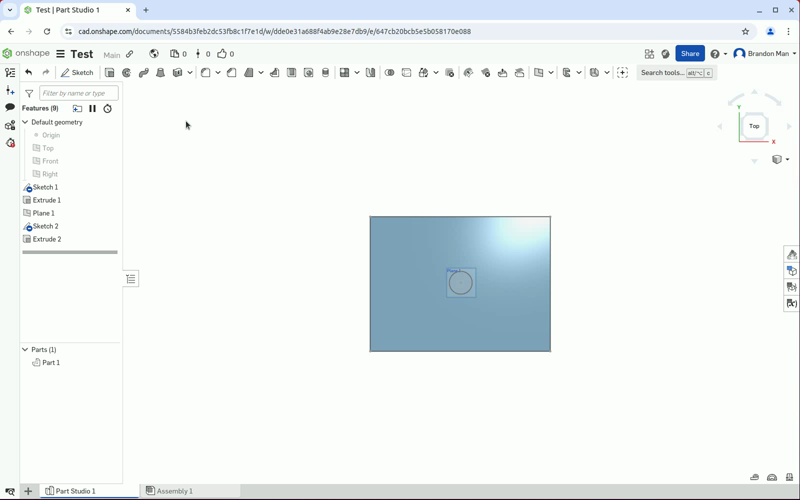
key(shift+7)
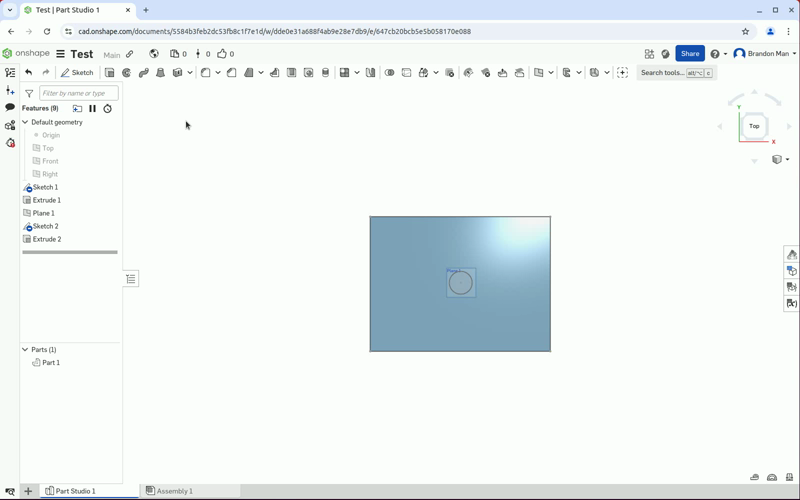
key(up, 3)
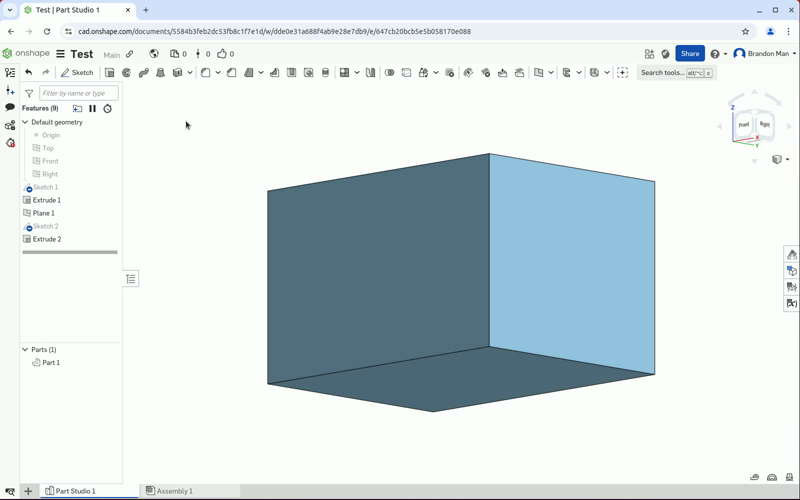
key(left, 3)
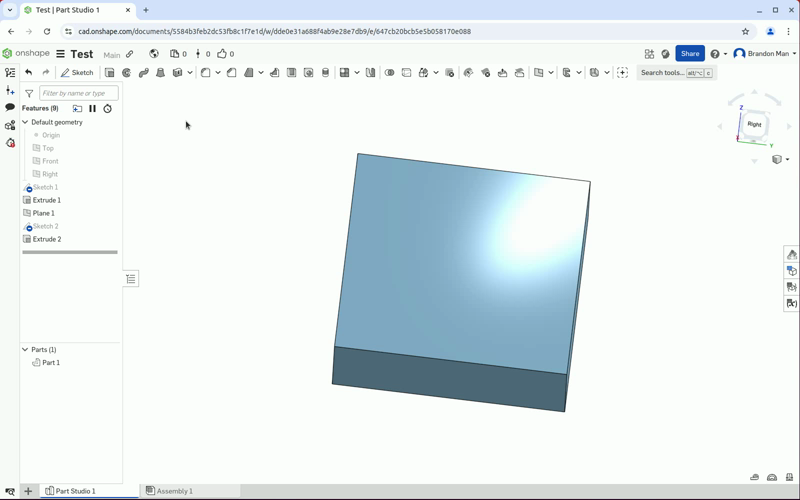
key(right, 3)
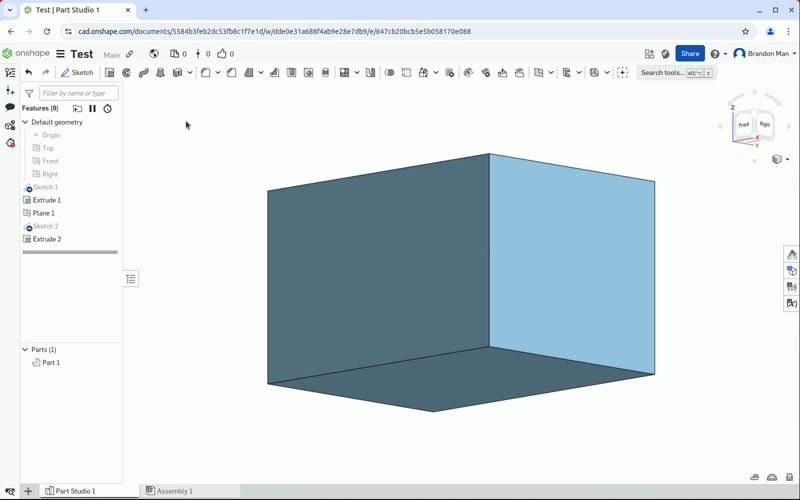
key(down, 3)
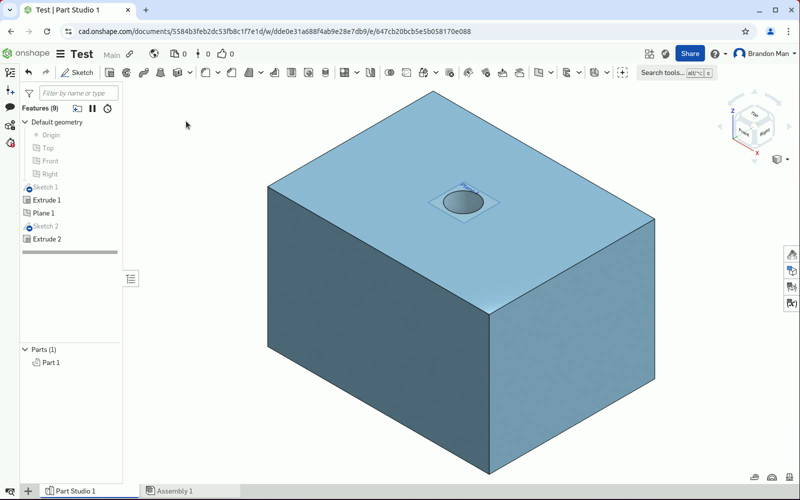
mouse_move(73, 189)
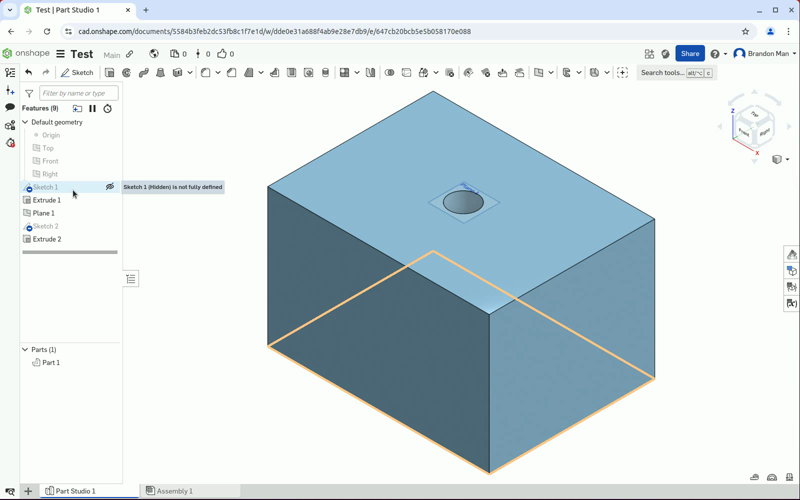
click(73, 189)